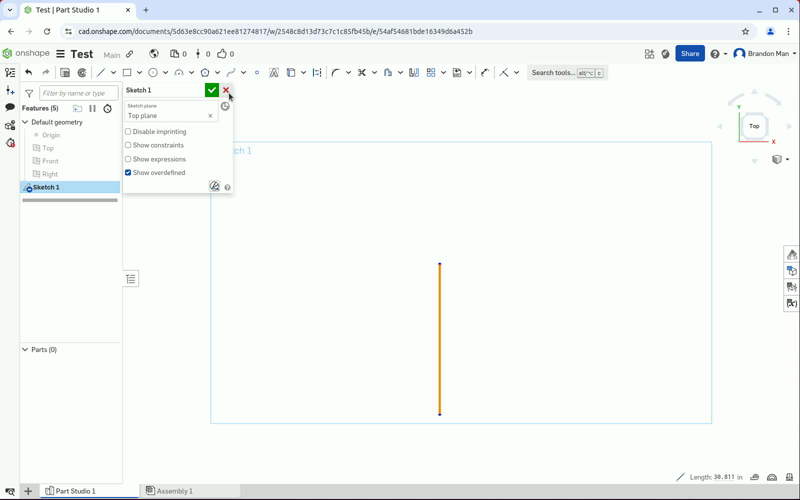
key(shift+h)
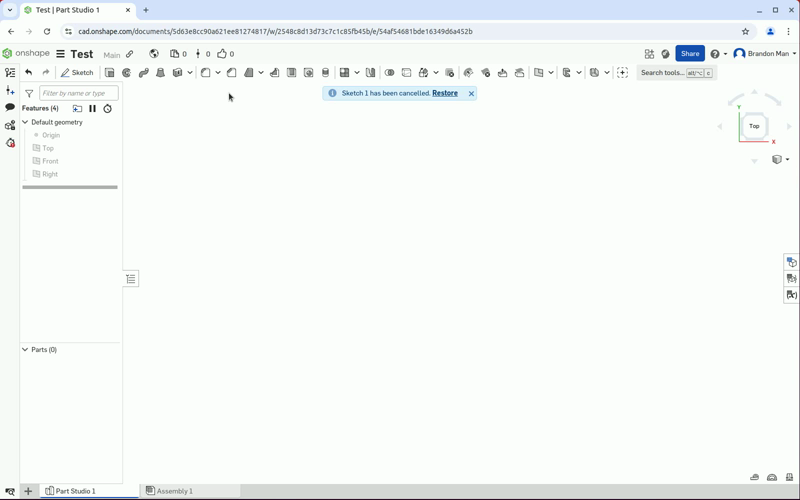
mouse_move(73, 352)
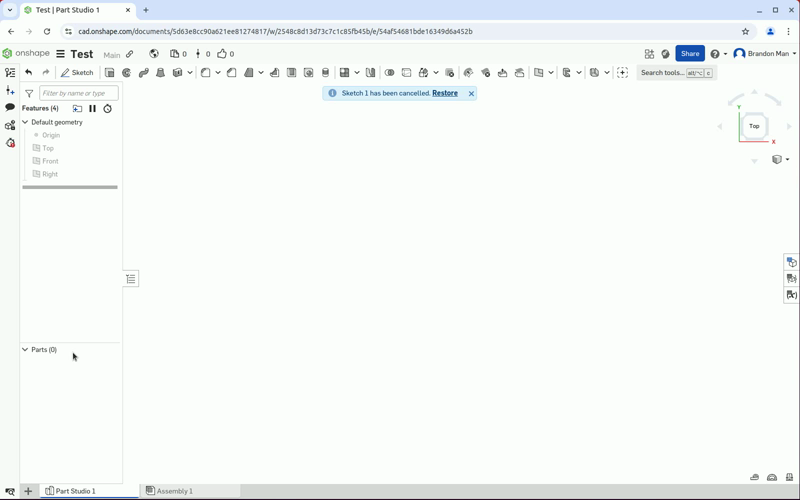
key(y)
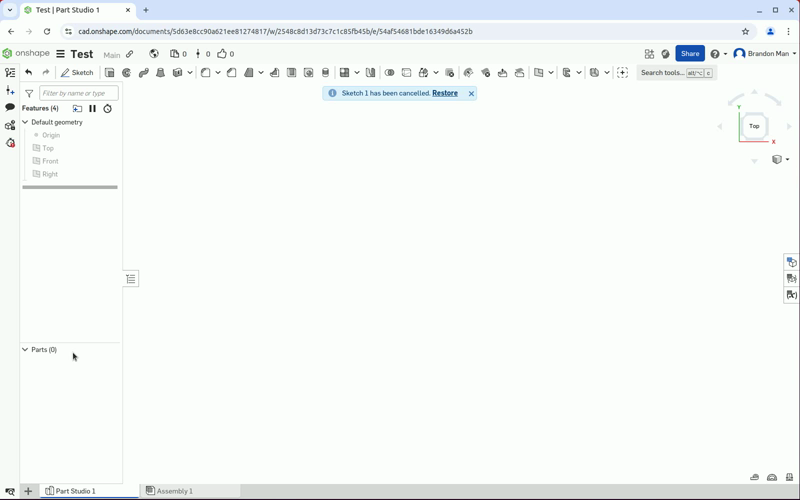
key(shift+p)
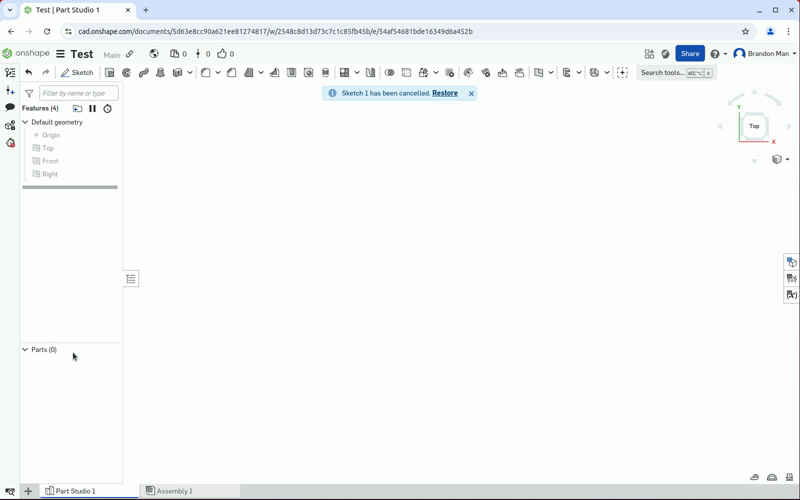
key(space)
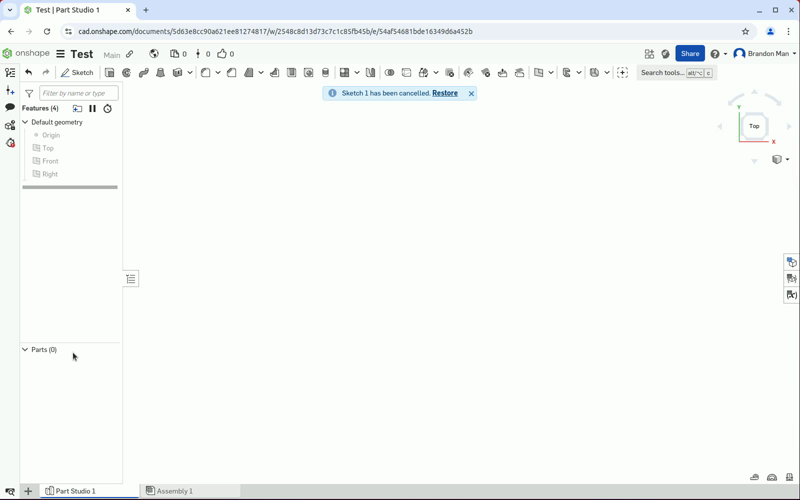
key_down(shift)
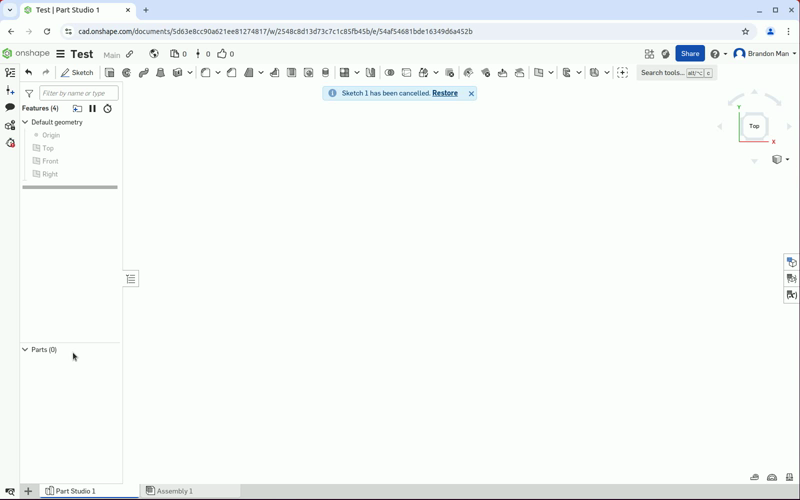
key(up)
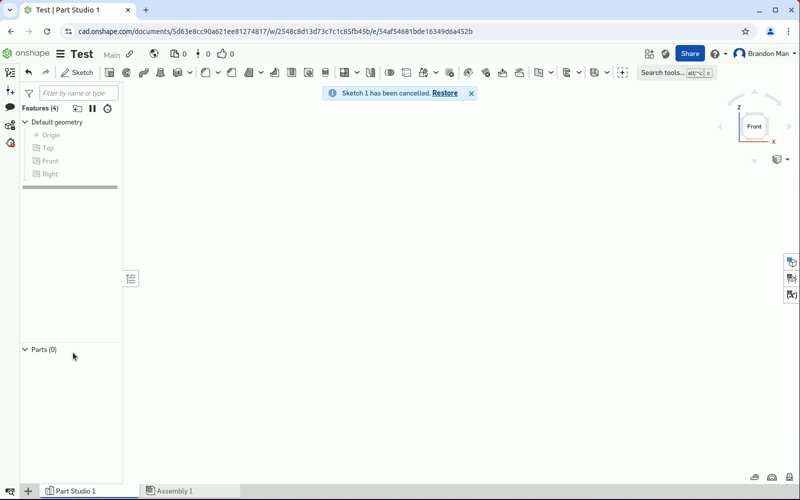
key_up(shift)
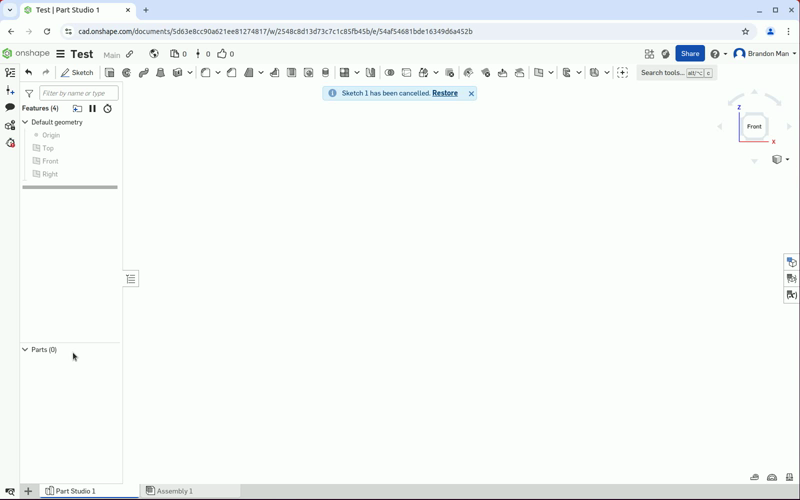
mouse_move(73, 352)
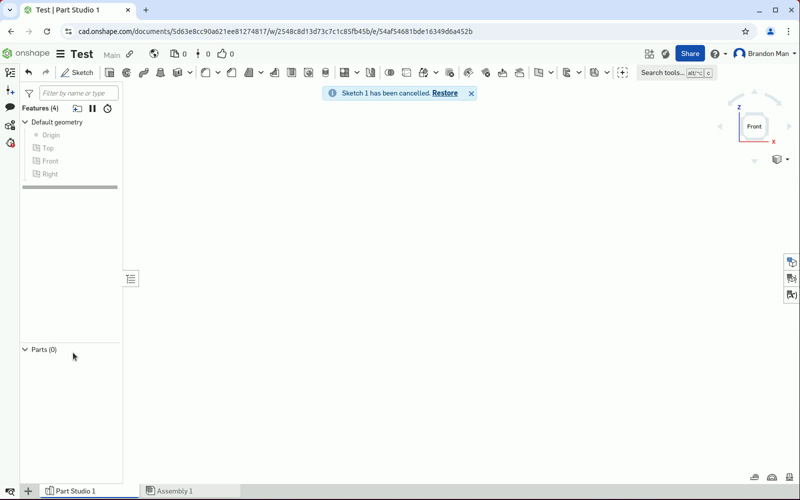
key(shift+y)
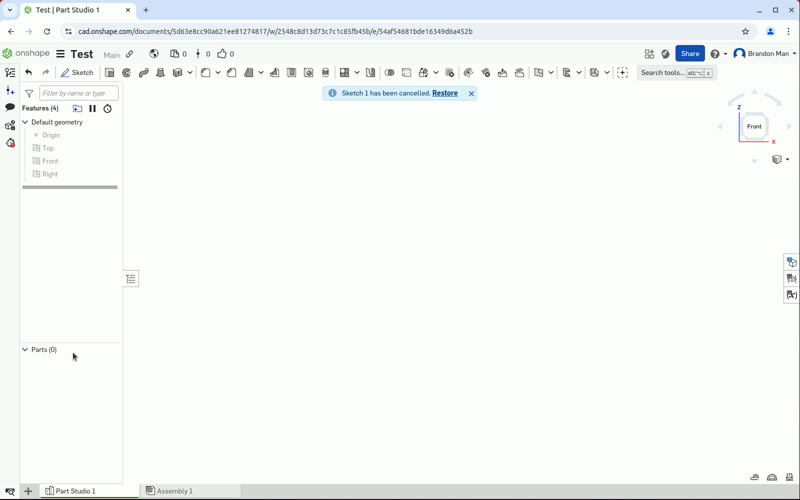
key(shift+s)
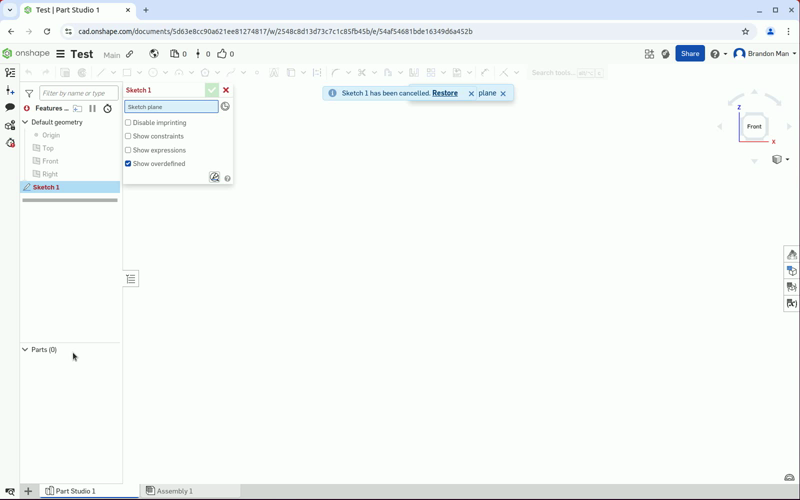
mouse_move(73, 163)
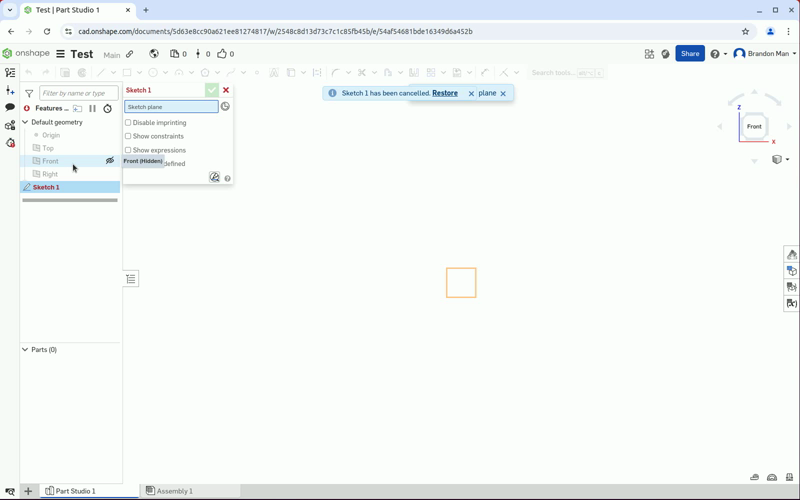
click(73, 163)
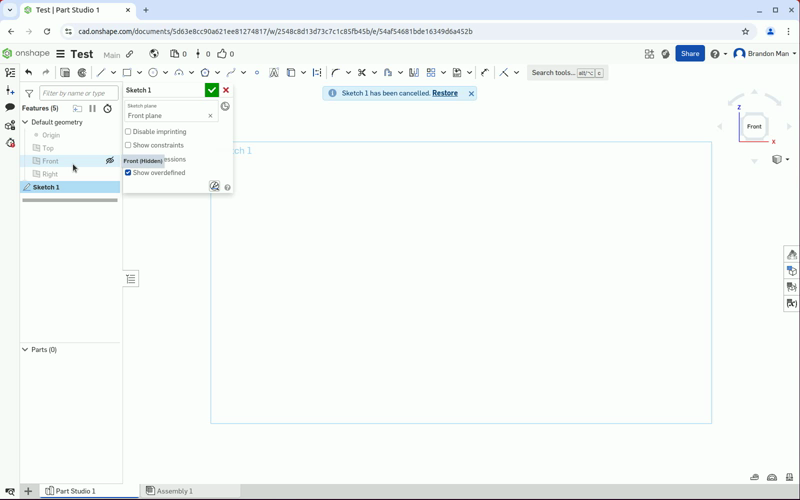
mouse_move(73, 352)
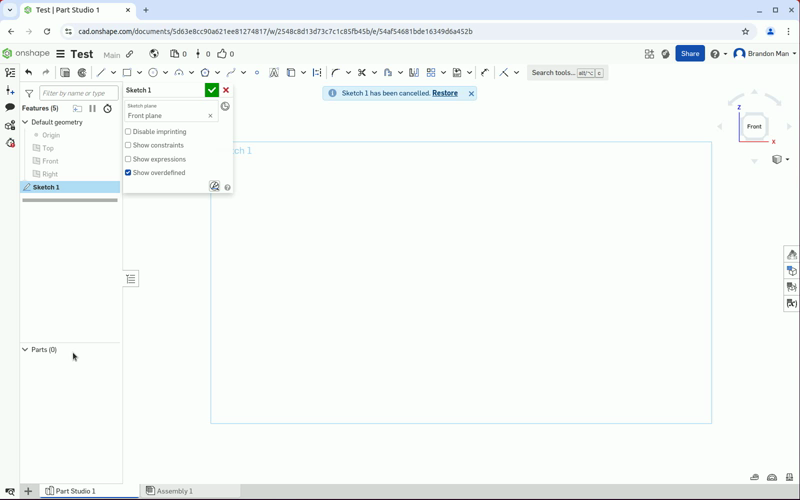
key(y)
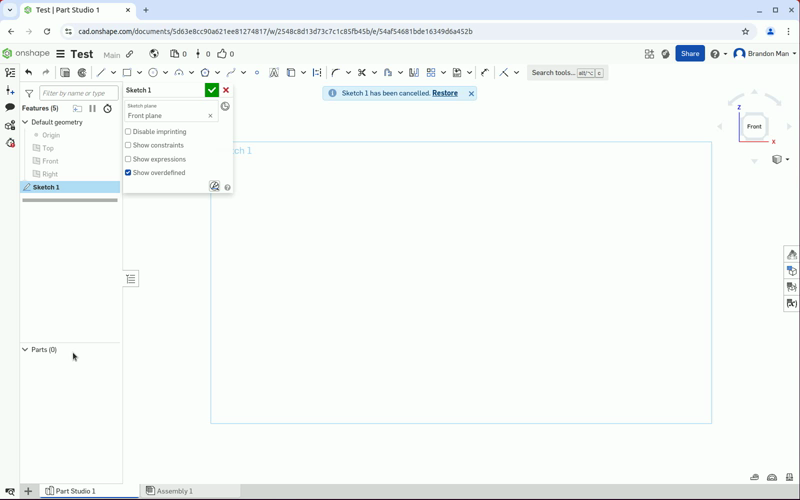
key(l)
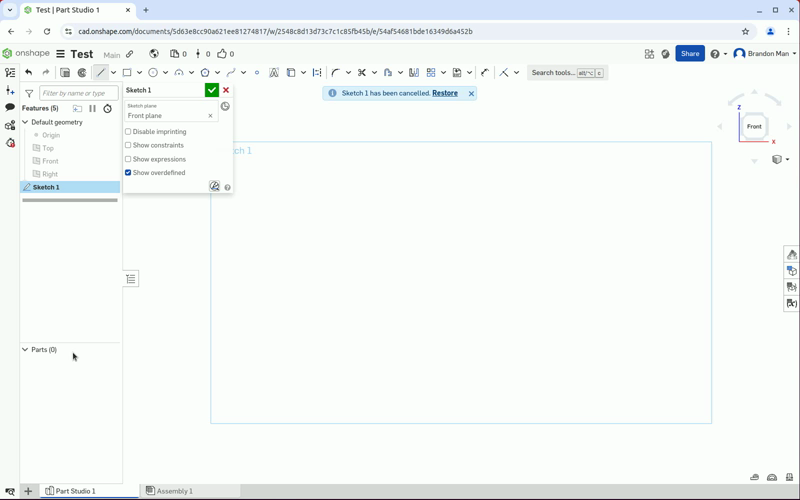
key_down(shift)
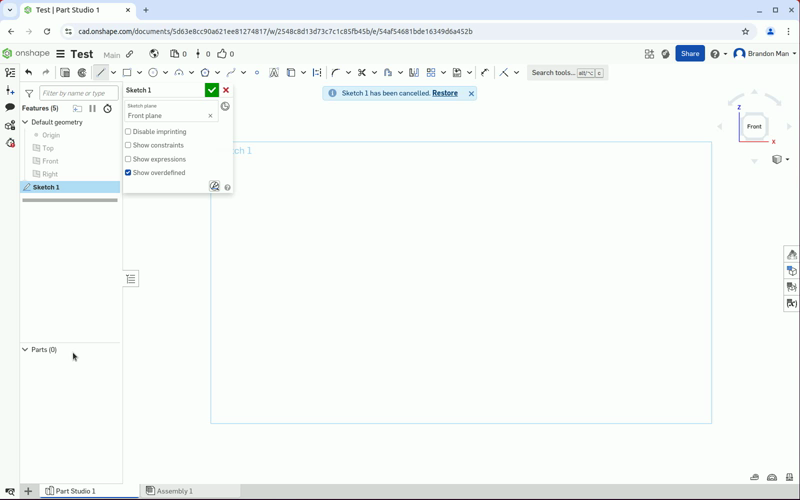
mouse_move(460, 282)
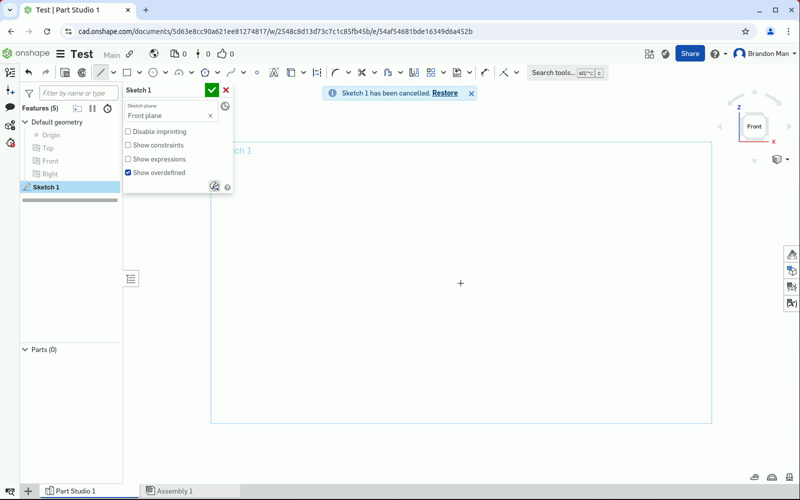
click(460, 282)
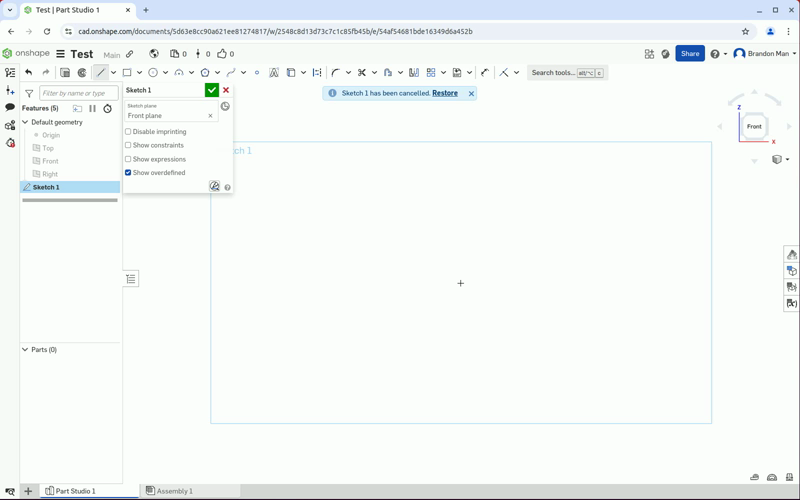
key_up(shift)
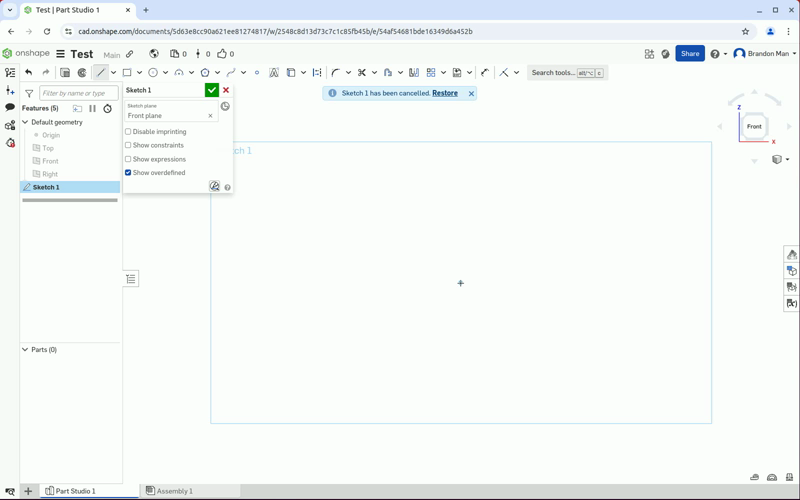
key_down(shift)
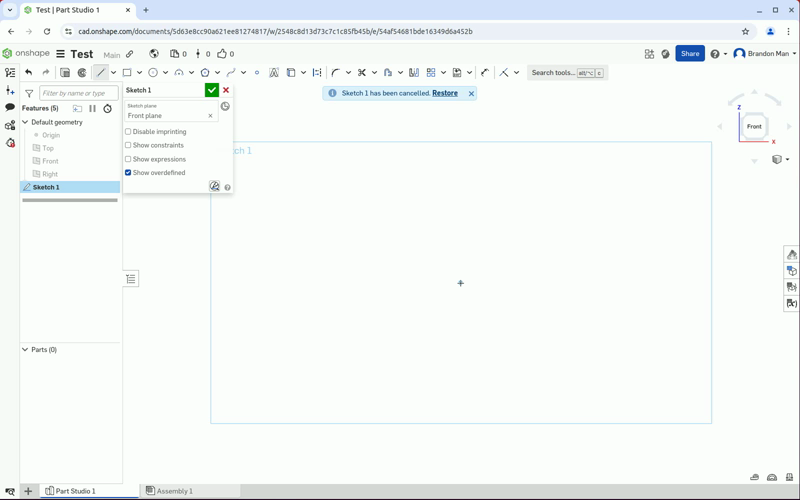
mouse_move(573, 282)
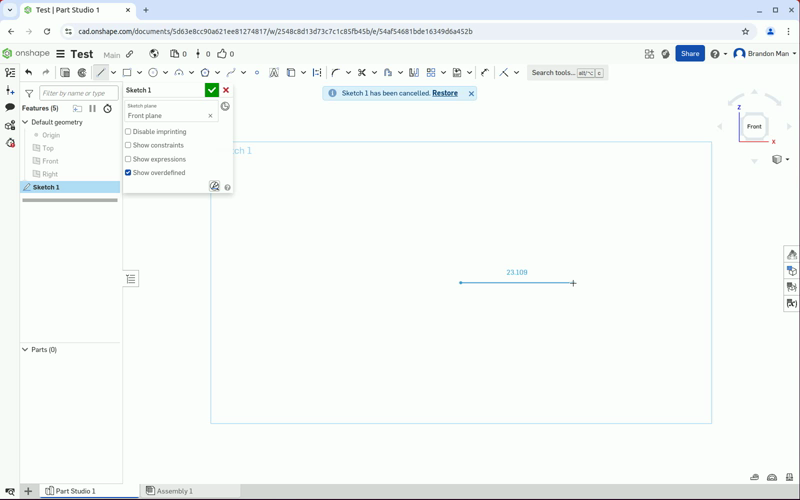
click(573, 282)
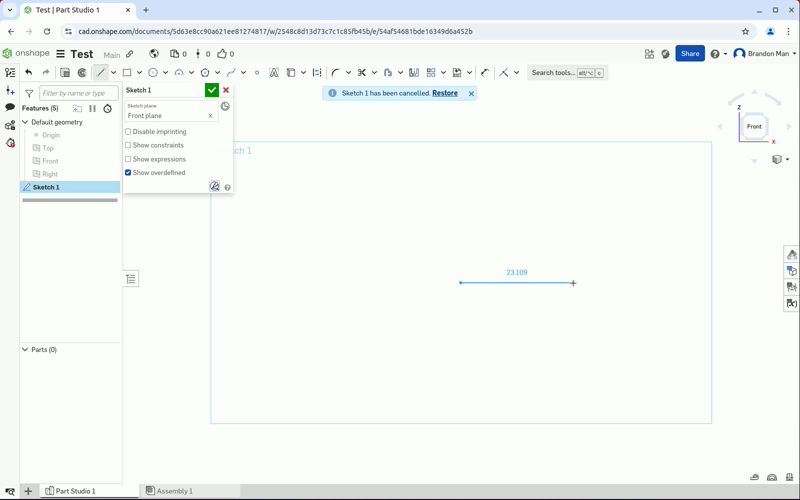
key_up(shift)
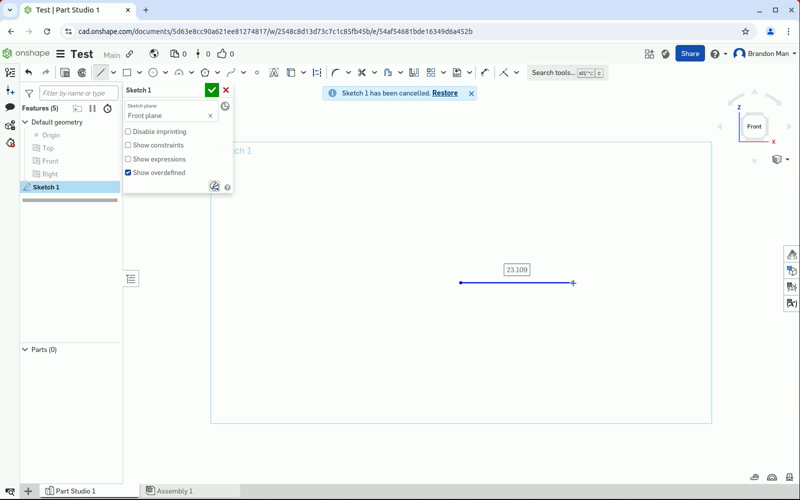
key_down(shift)
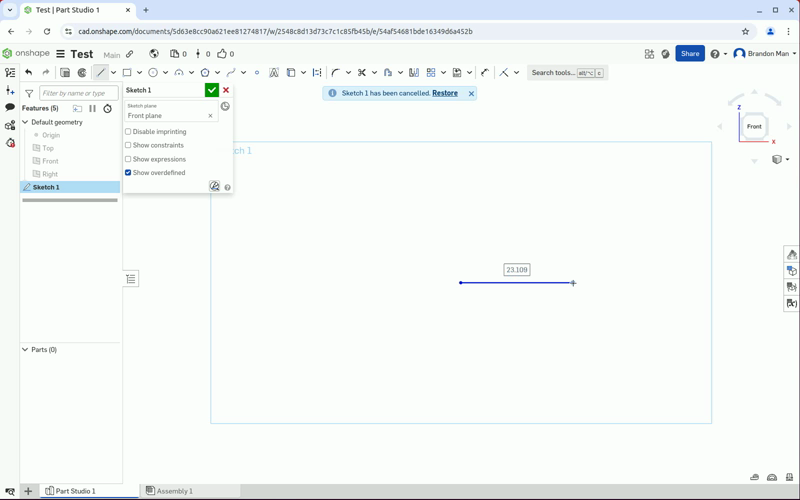
mouse_move(589, 282)
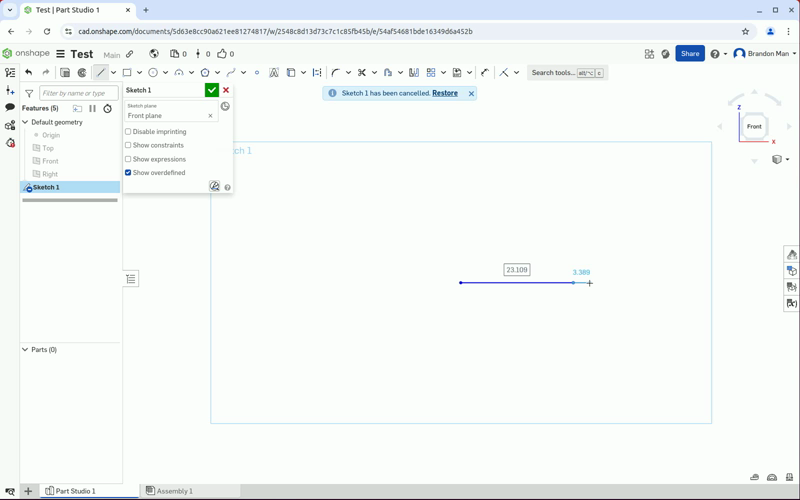
mouse_move(573, 261)
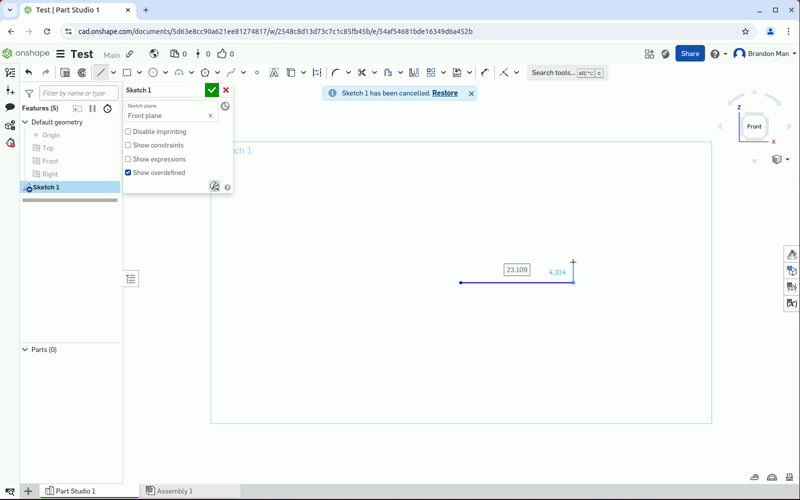
click(573, 261)
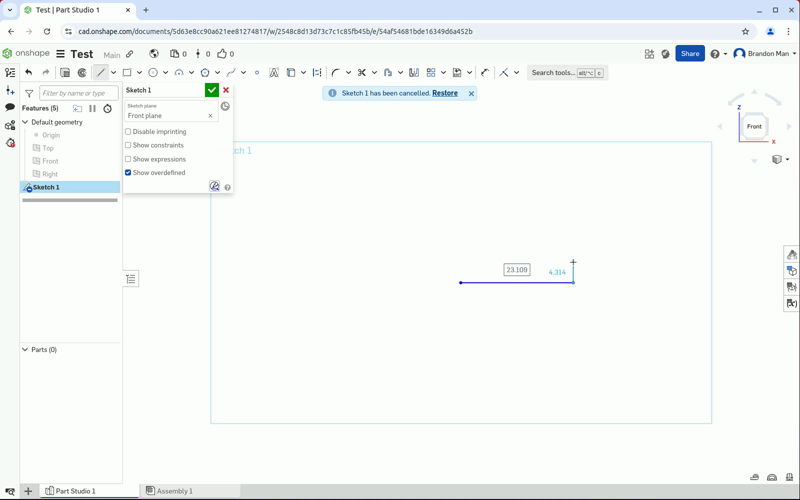
key_up(shift)
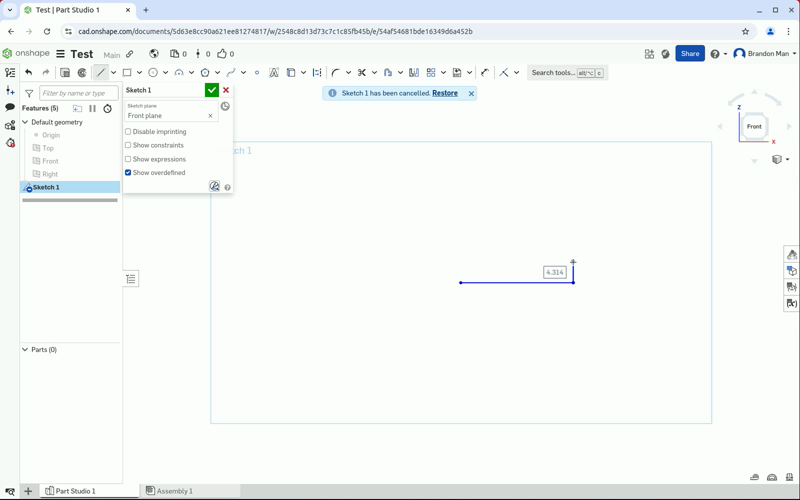
key_down(shift)
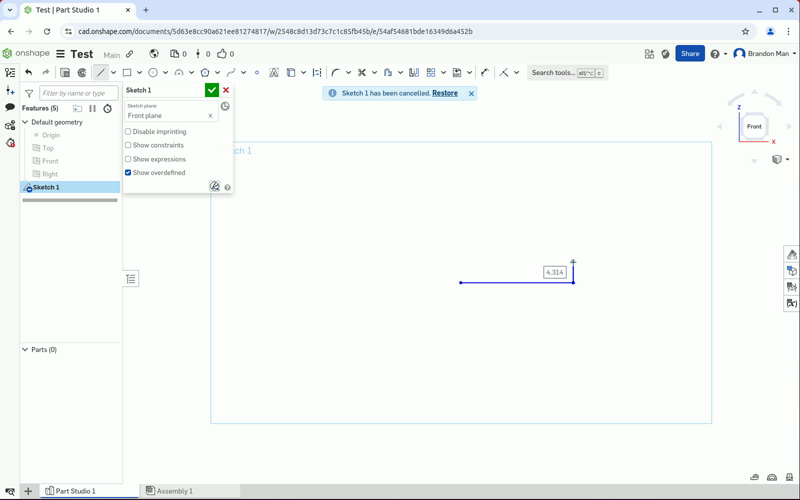
mouse_move(489, 261)
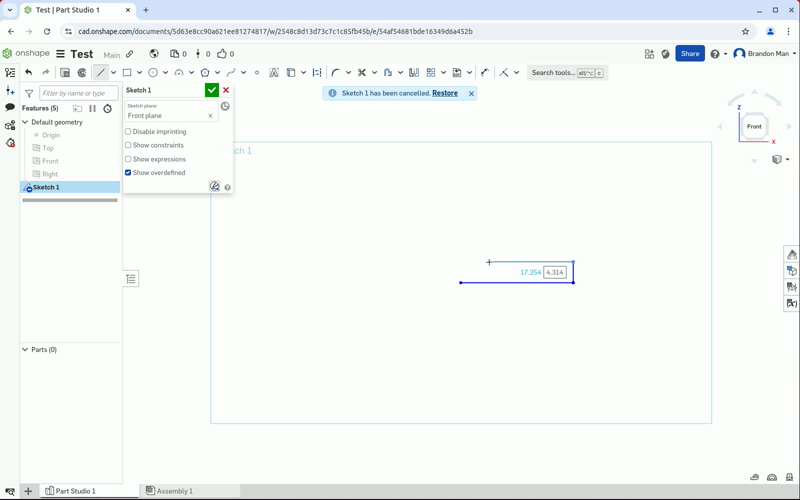
click(489, 261)
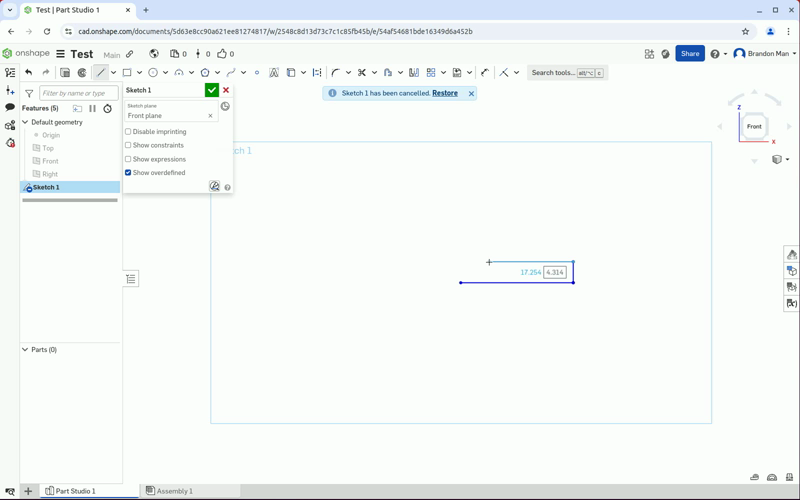
key_up(shift)
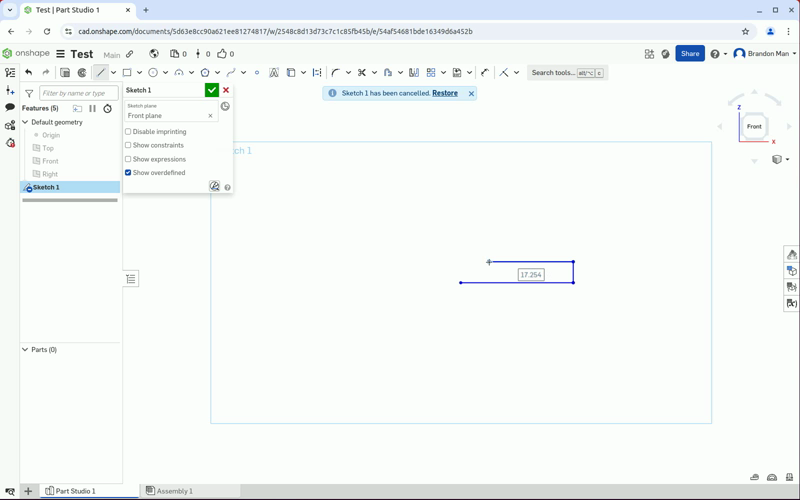
key_down(shift)
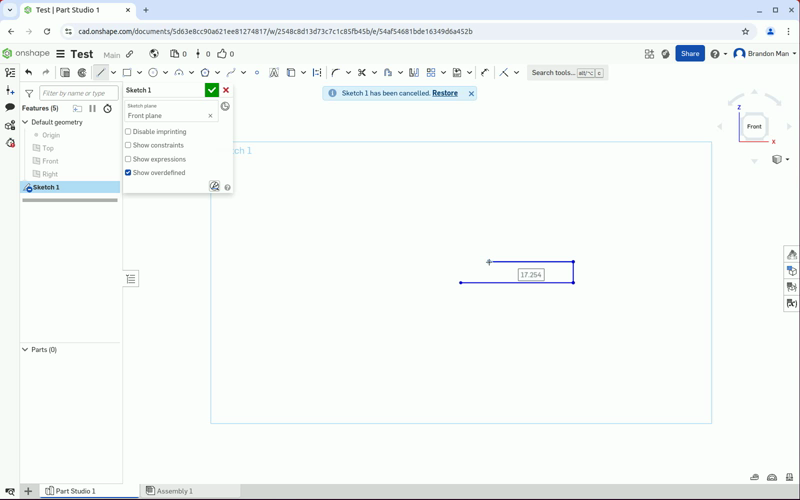
mouse_move(519, 261)
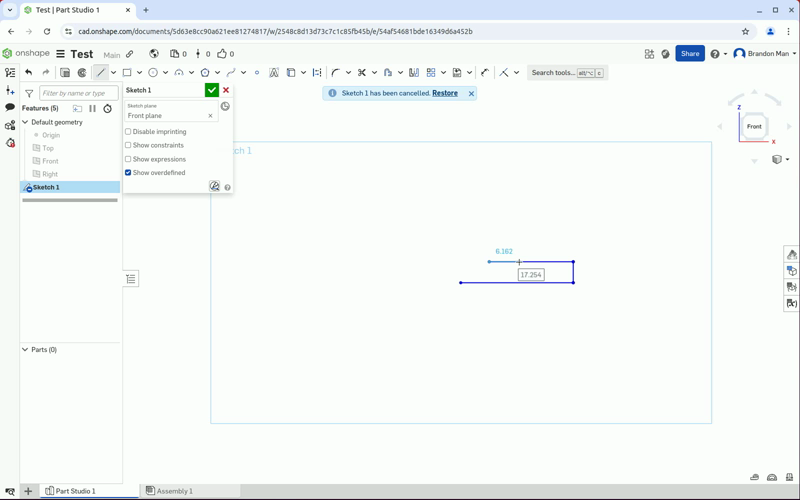
mouse_move(489, 240)
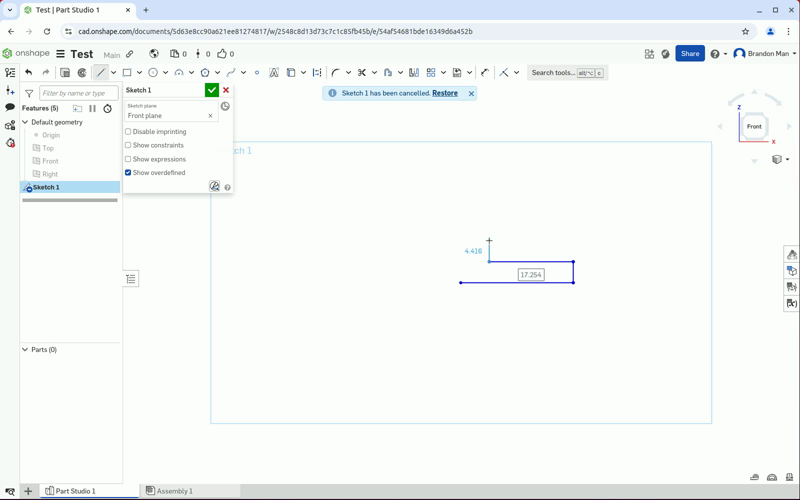
click(489, 240)
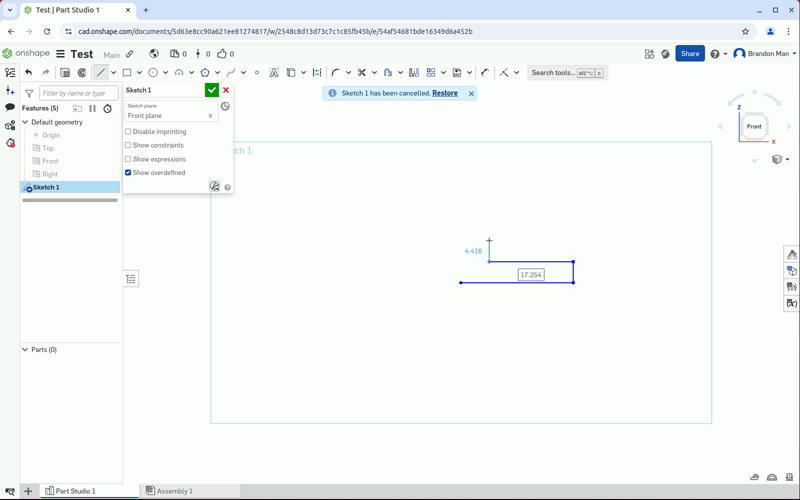
key_up(shift)
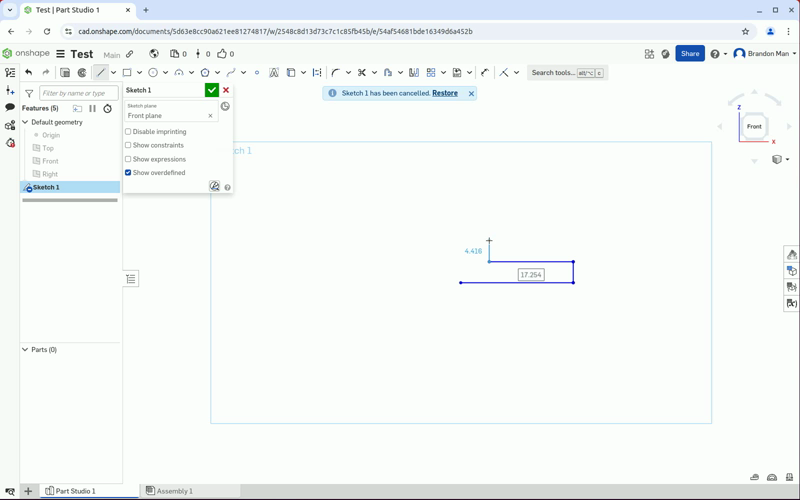
key_down(shift)
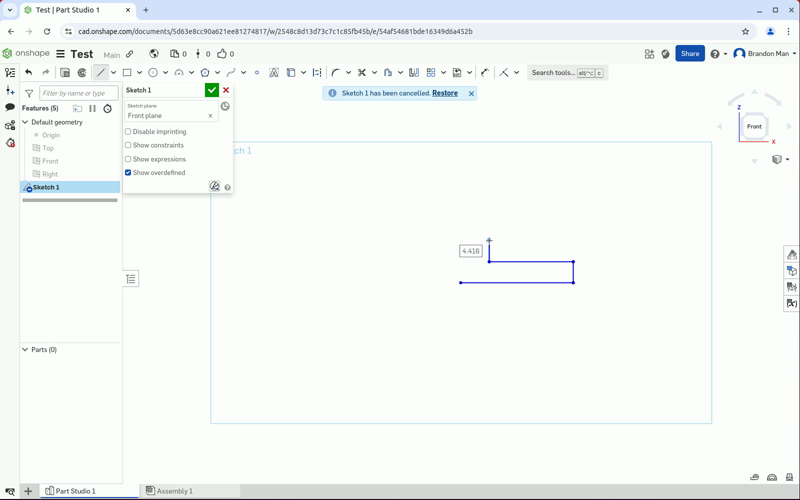
mouse_move(519, 240)
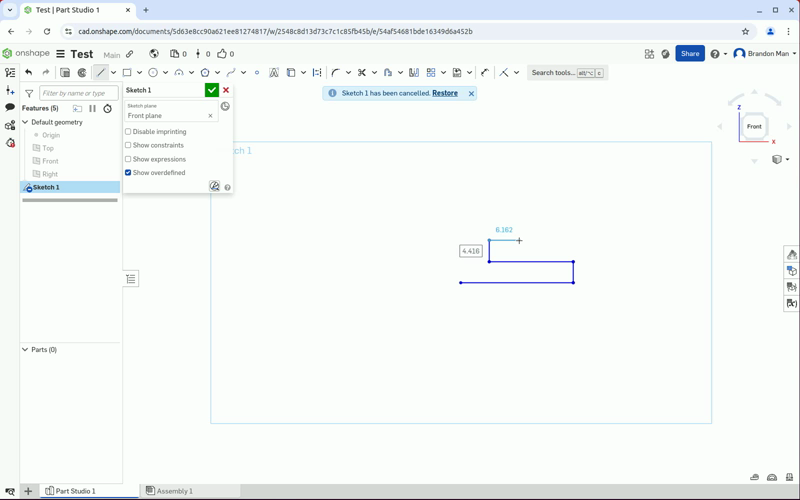
mouse_move(460, 240)
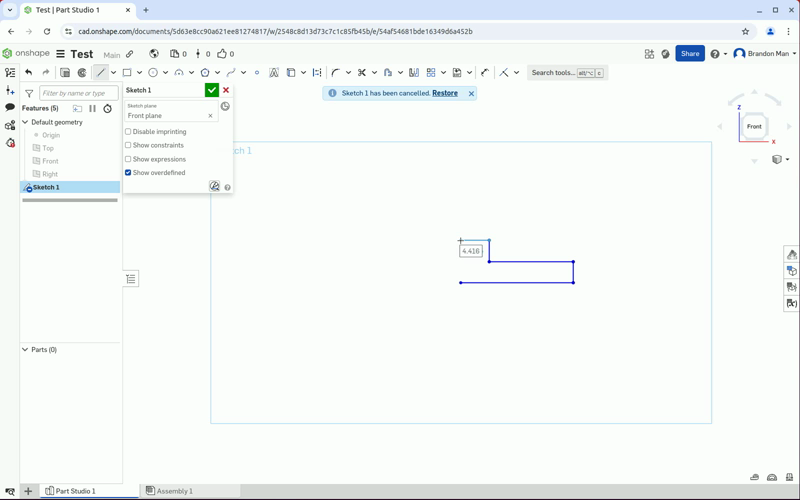
click(460, 240)
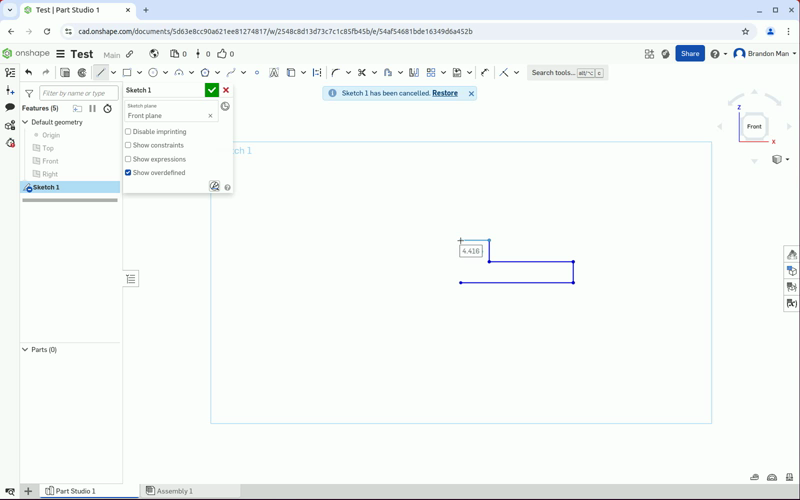
key_up(shift)
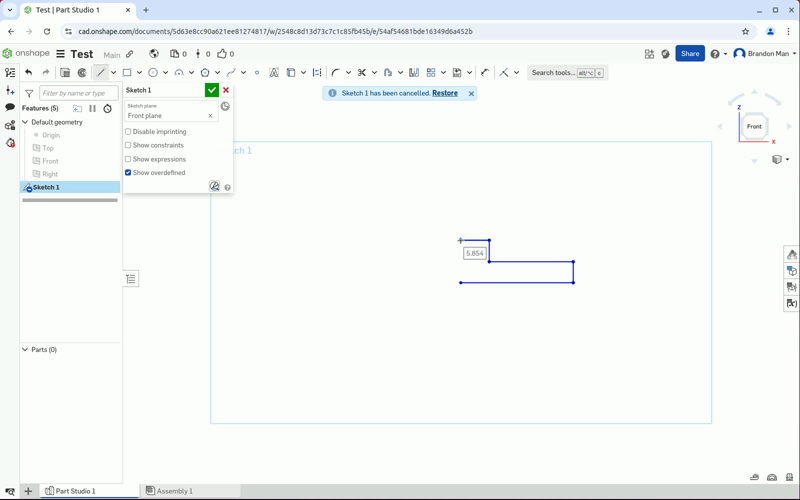
mouse_move(490, 240)
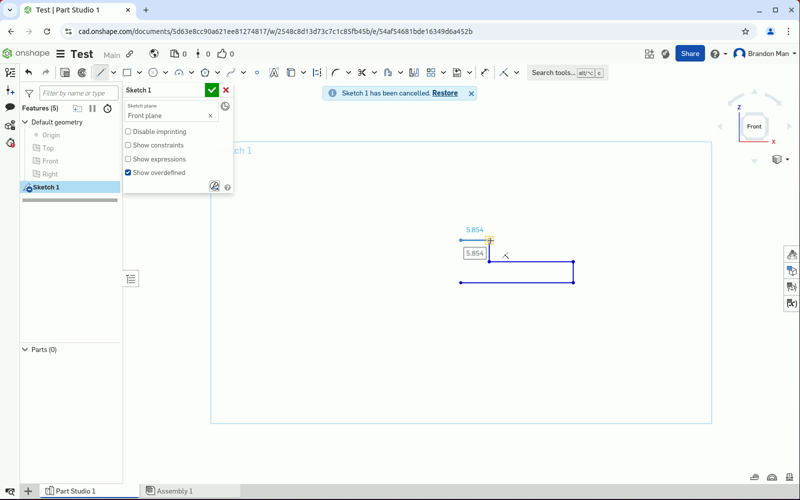
key_down(shift)
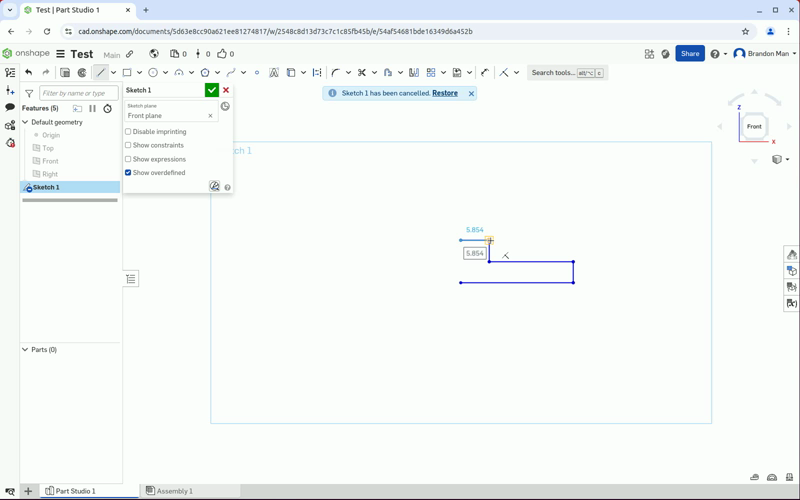
mouse_move(460, 282)
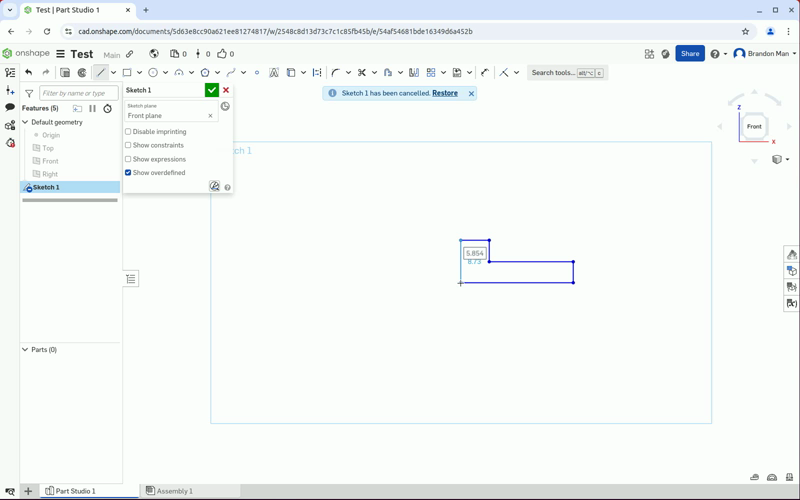
key_up(shift)
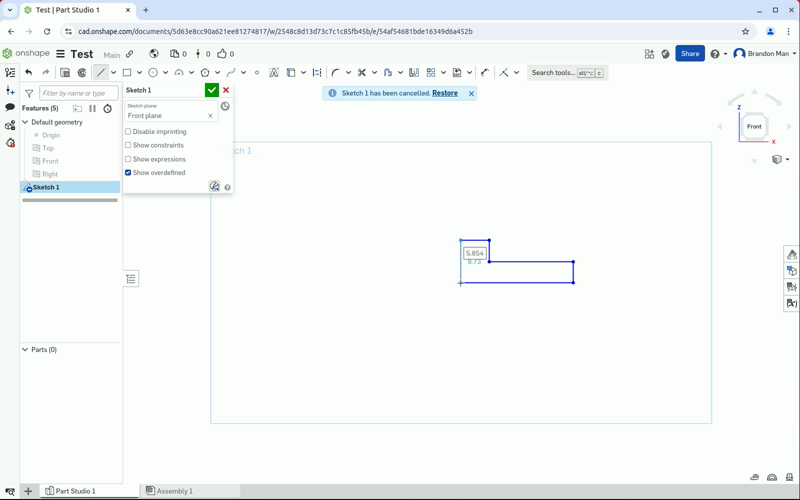
click(460, 282)
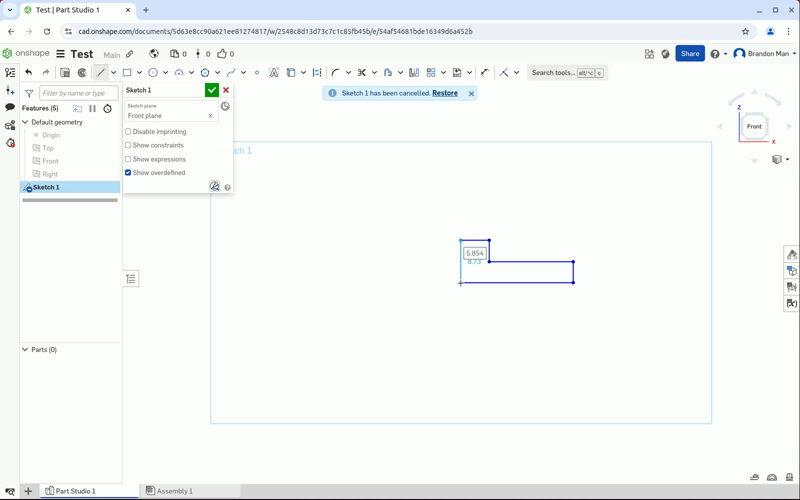
key(esc)
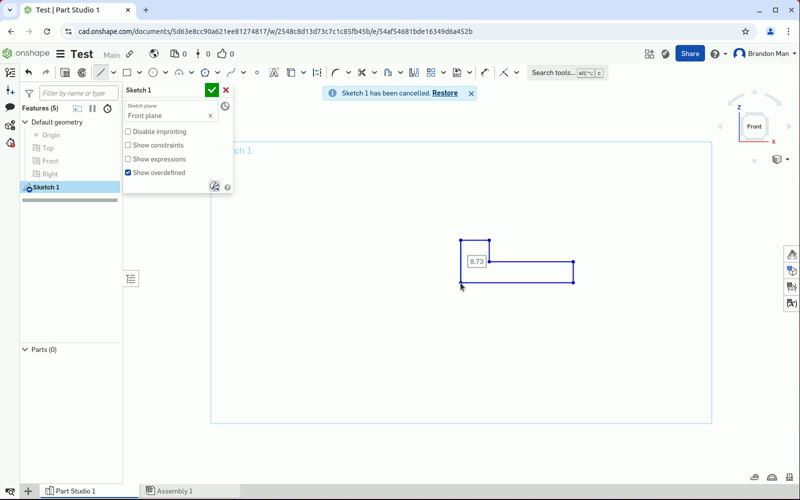
mouse_move(468, 251)
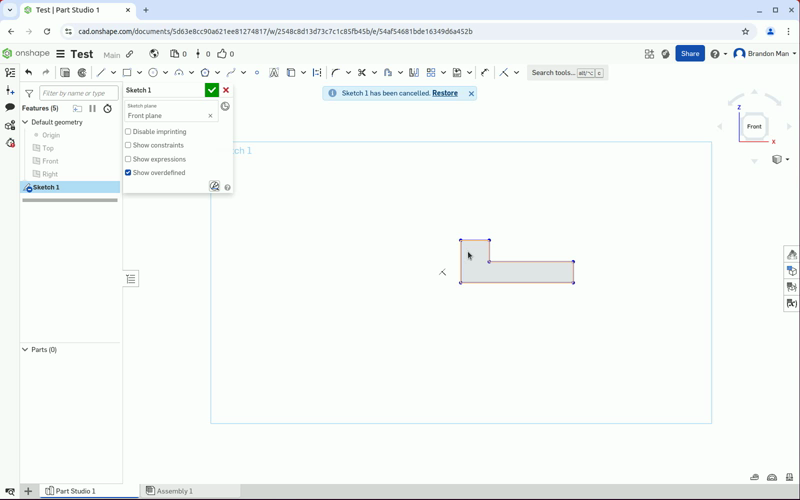
click(468, 251)
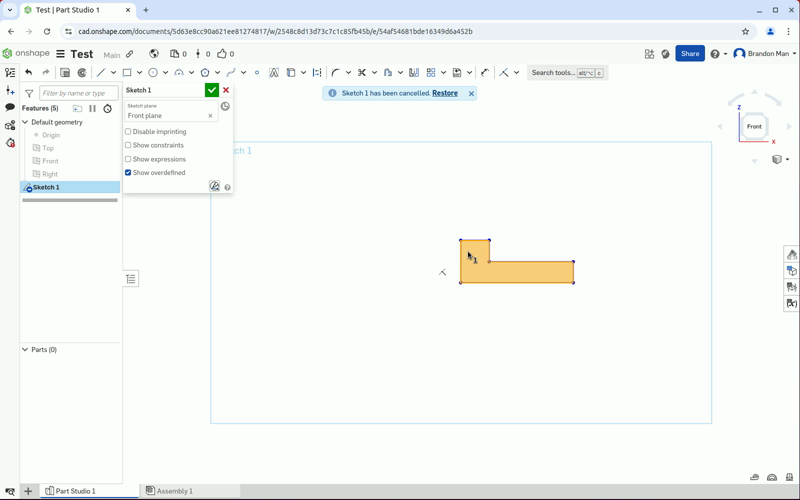
mouse_move(73, 352)
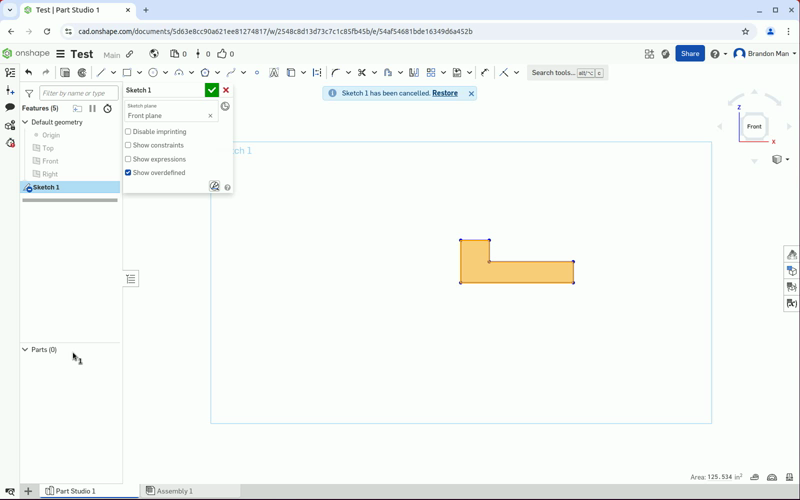
key(shift+y)
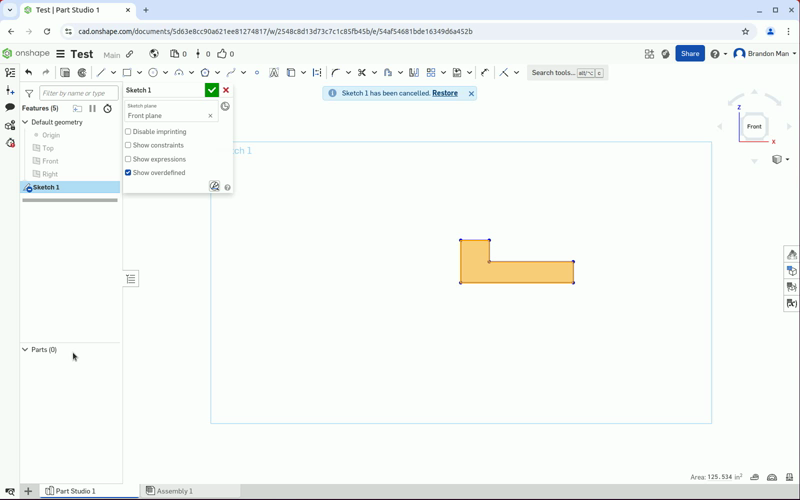
key(shift+e)
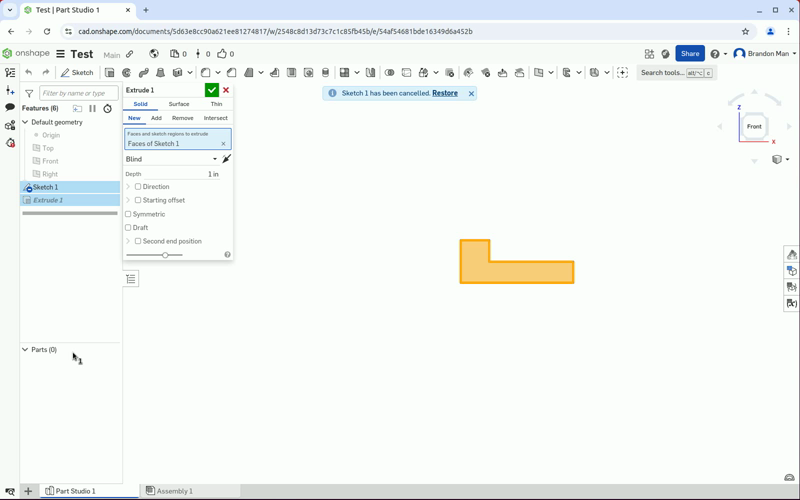
mouse_move(143, 106)
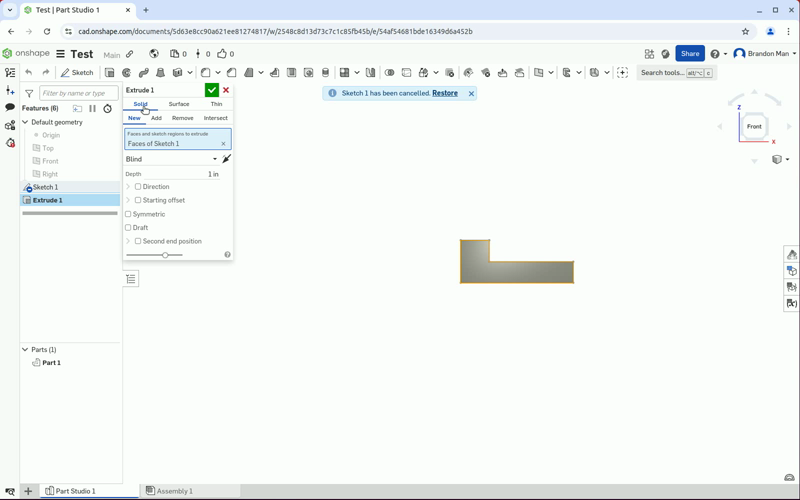
click(143, 106)
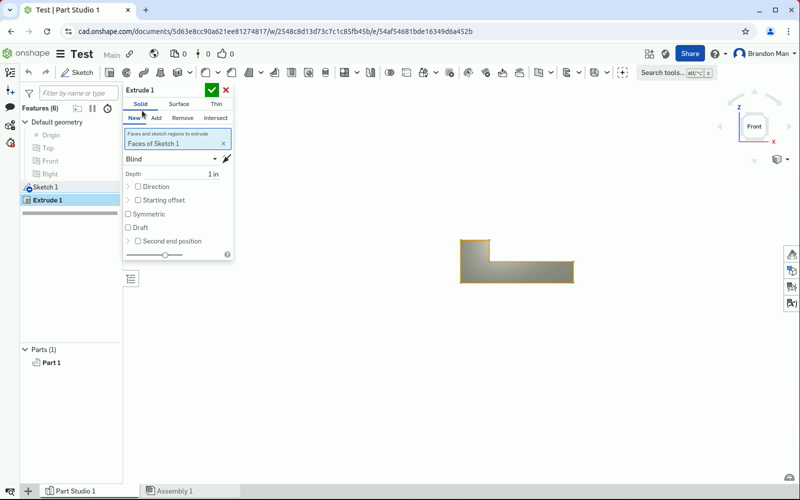
mouse_move(137, 120)
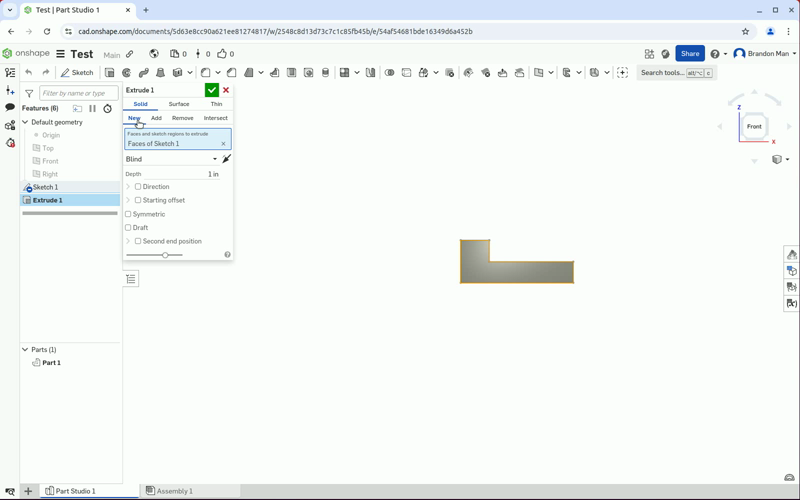
click(137, 120)
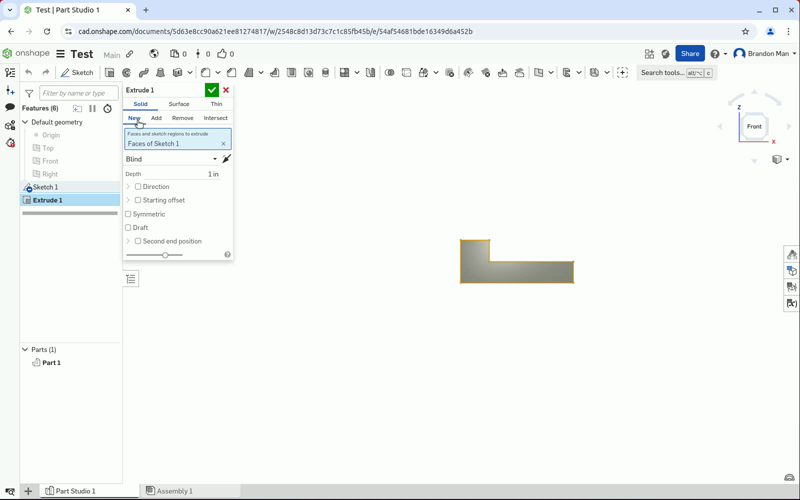
key(tab, 4)
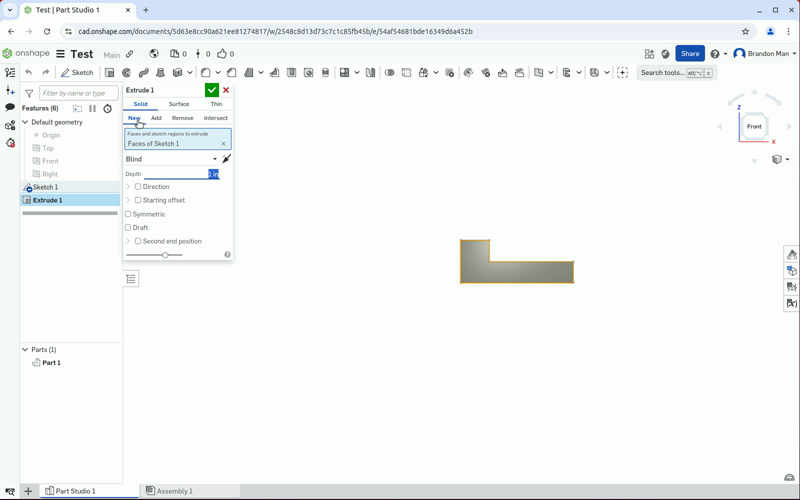
text(8.666)
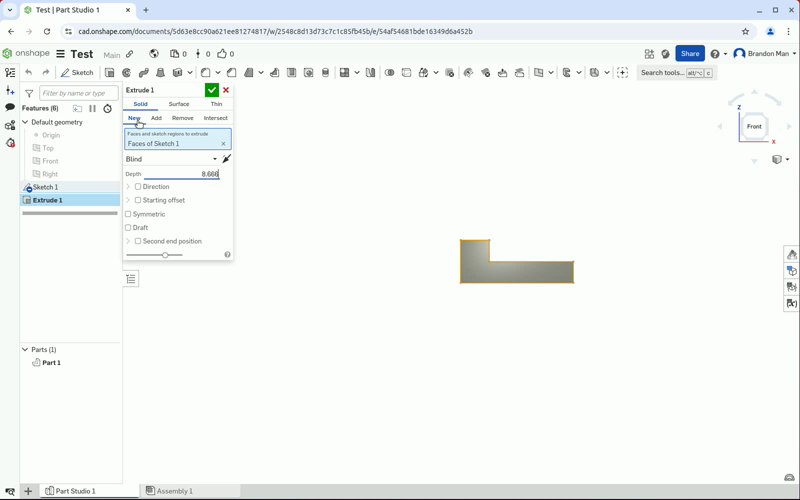
key(enter)
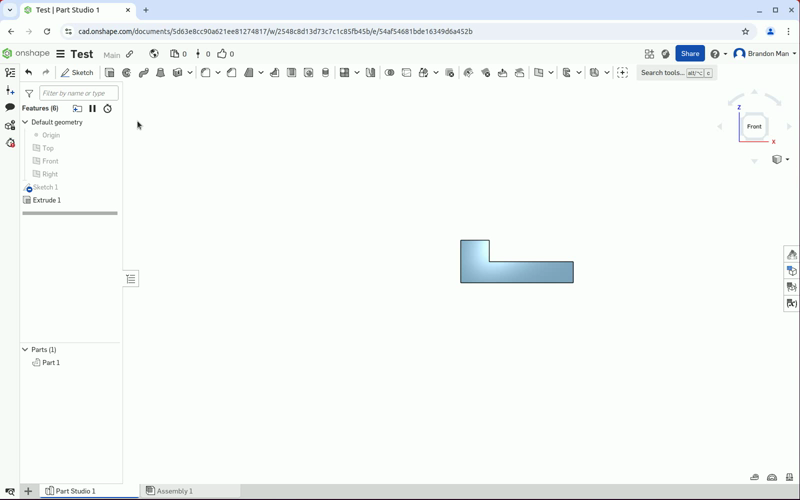
key(shift+h)
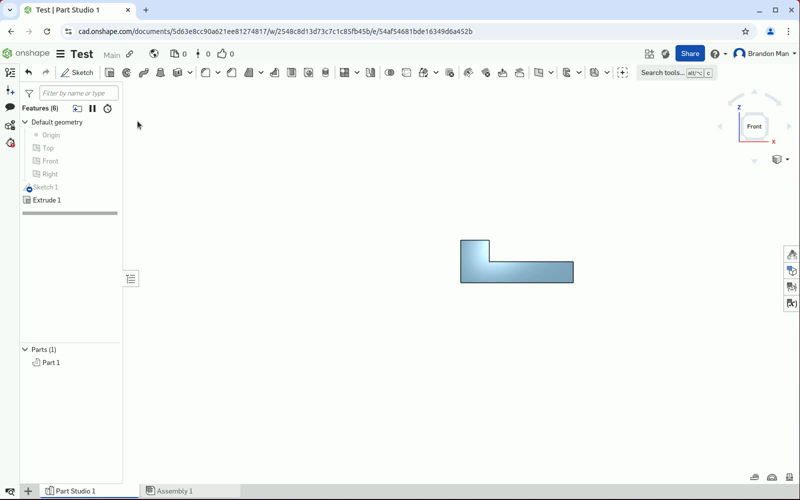
key(shift+h)
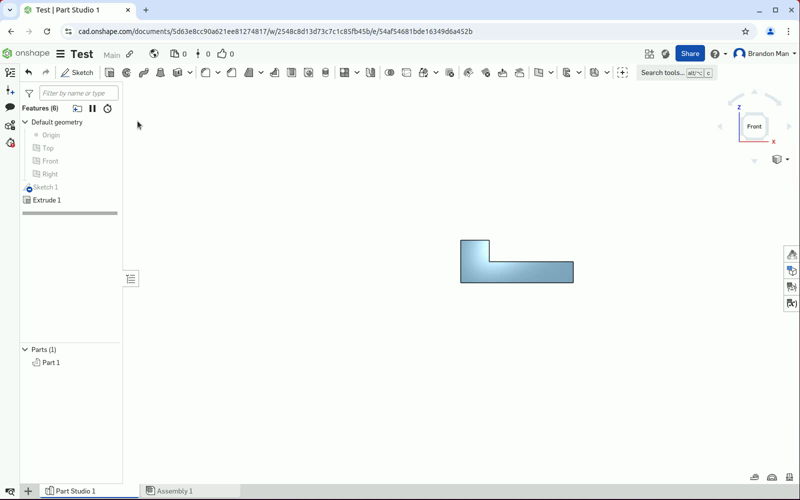
mouse_move(73, 189)
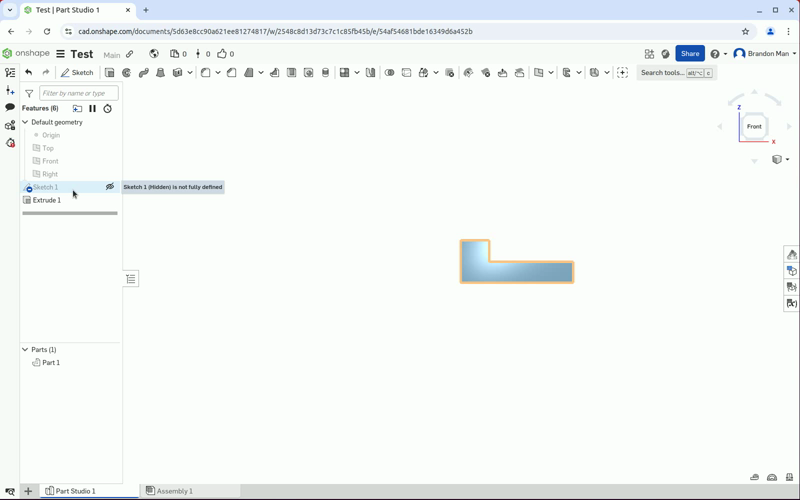
click(73, 189)
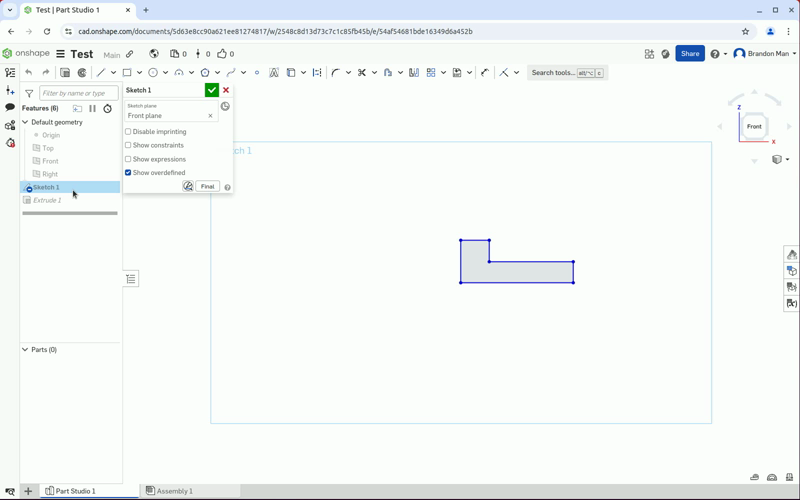
mouse_move(229, 92)
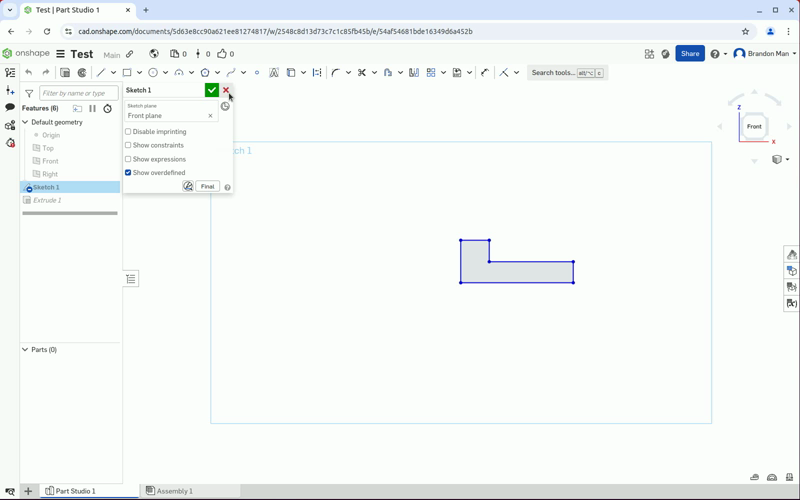
click(229, 92)
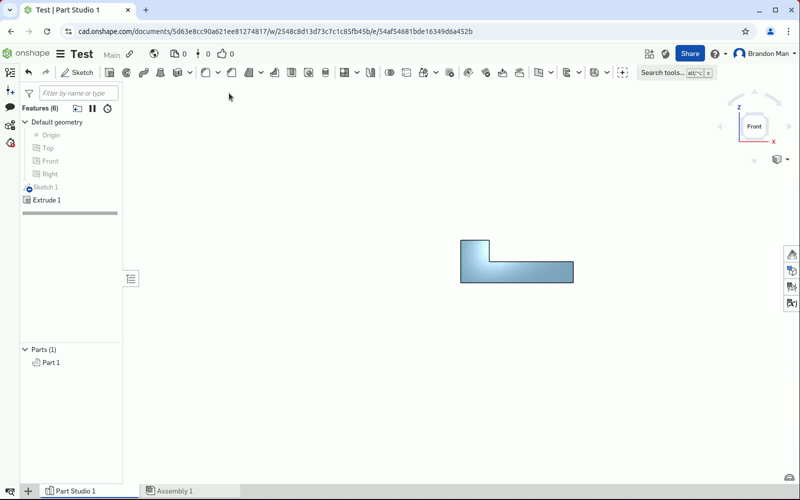
mouse_move(73, 352)
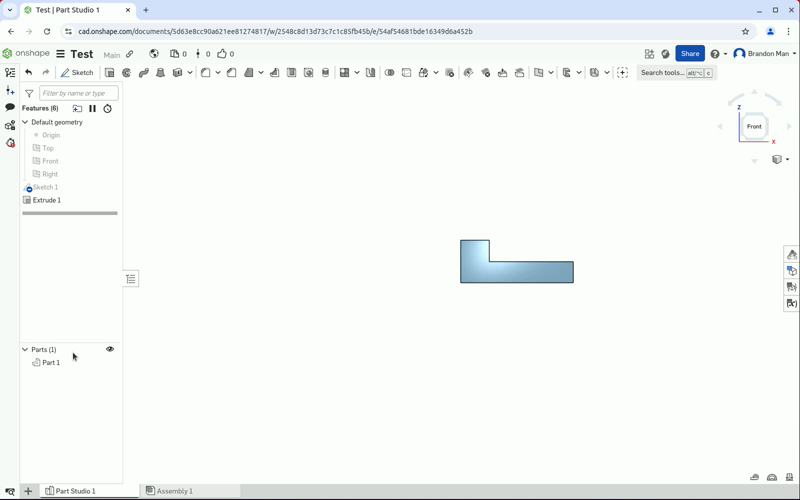
key(y)
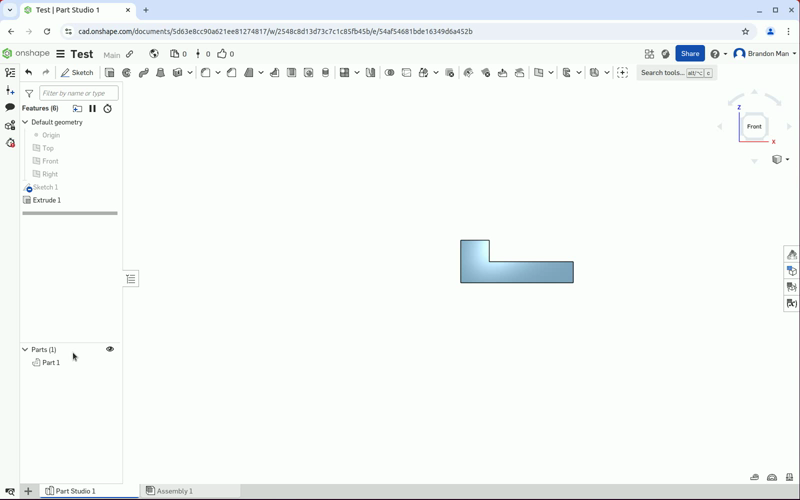
key(shift+p)
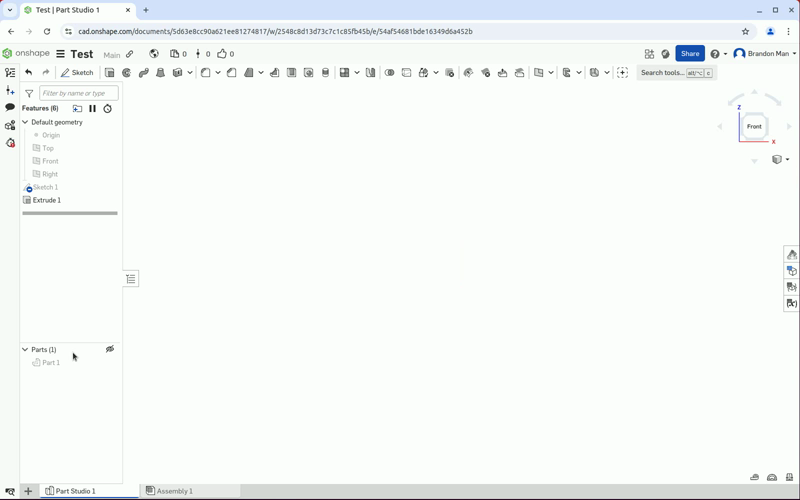
key(space)
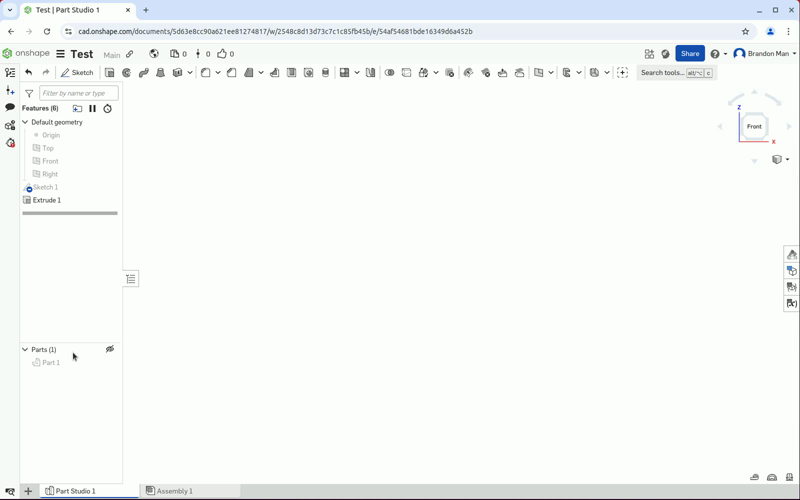
key_down(shift)
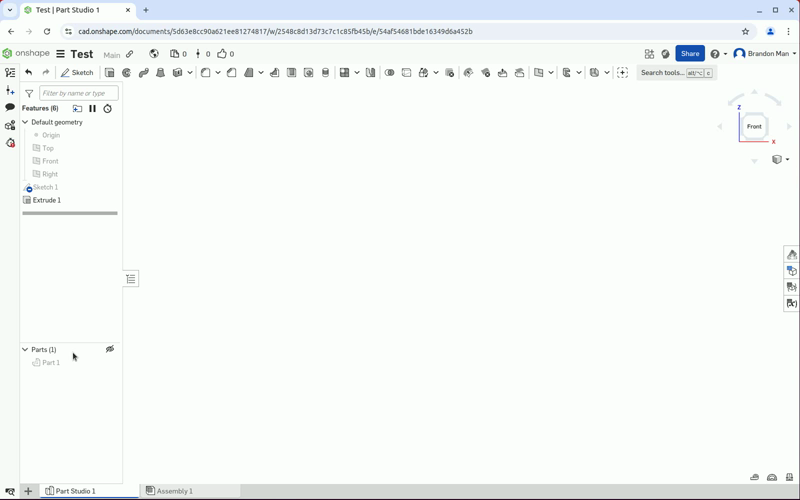
key(left)
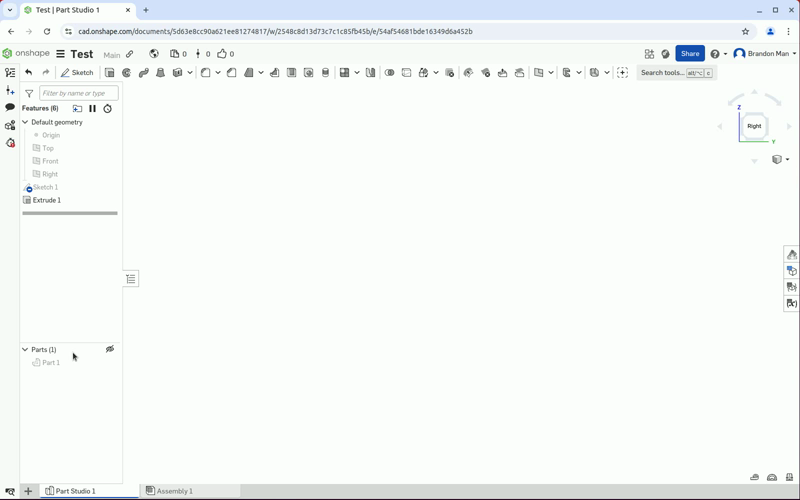
key_up(shift)
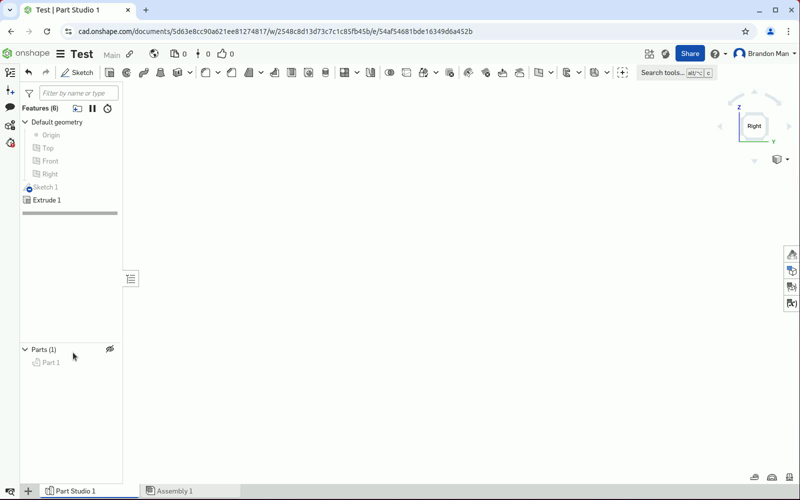
mouse_move(73, 352)
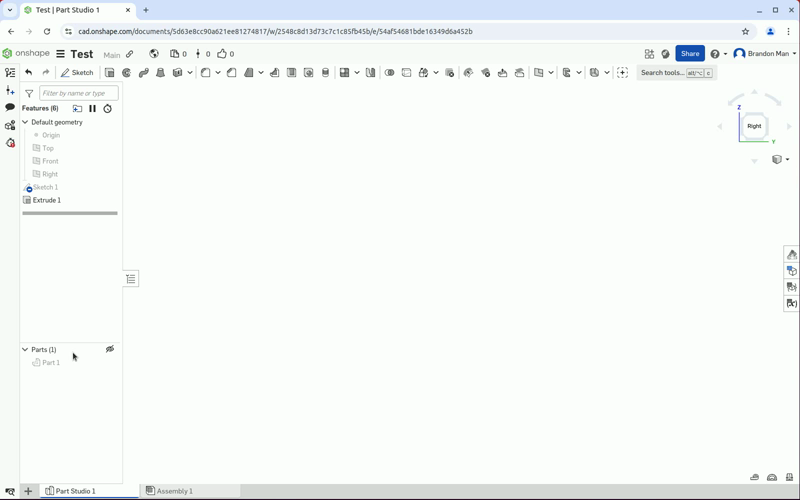
key(shift+y)
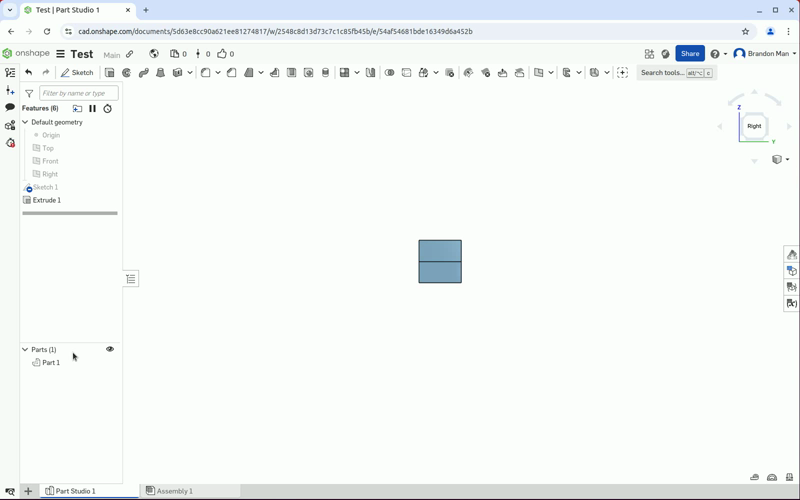
mouse_move(541, 75)
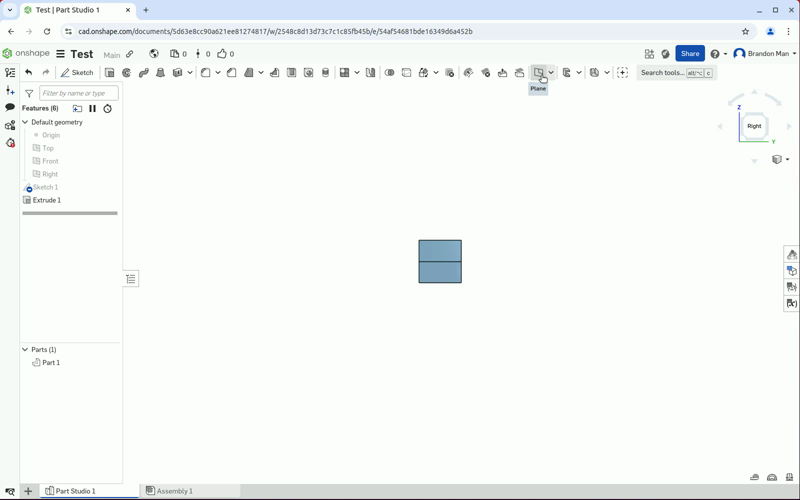
click(541, 75)
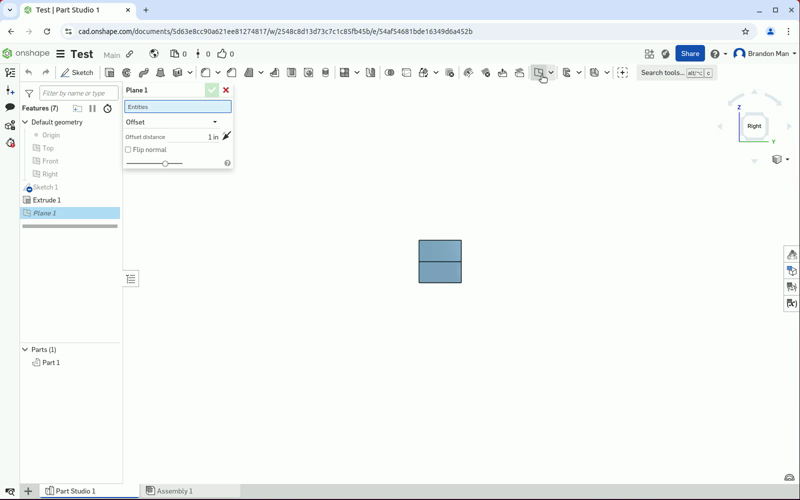
mouse_move(73, 176)
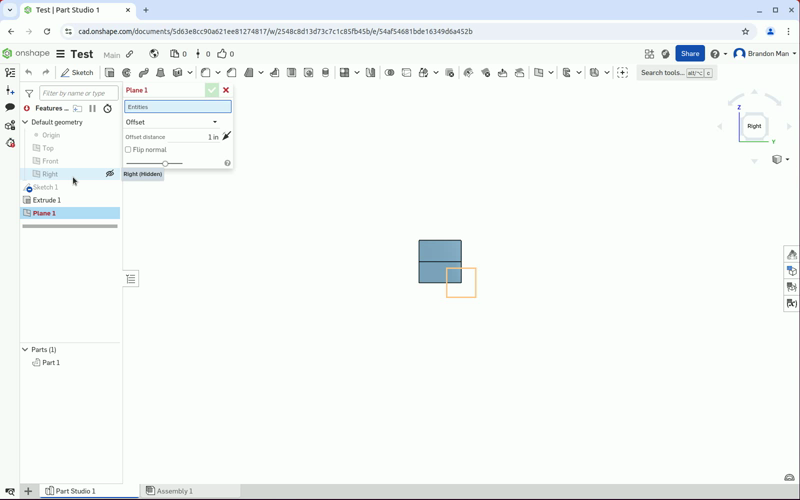
click(73, 176)
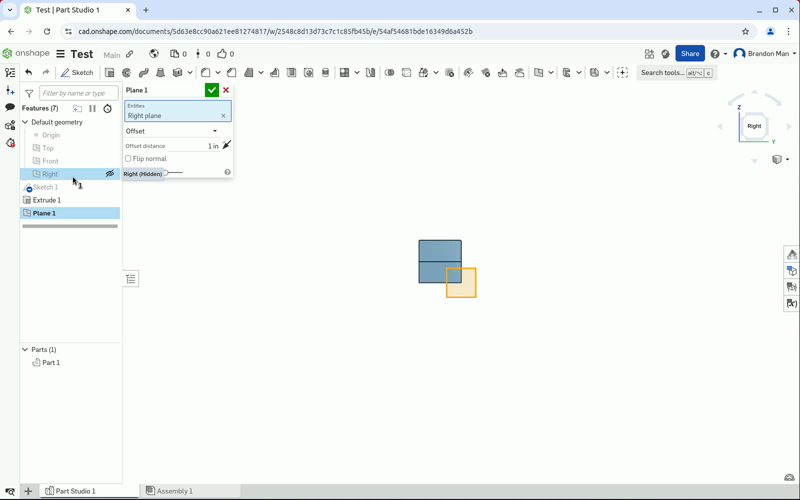
key(tab, 2)
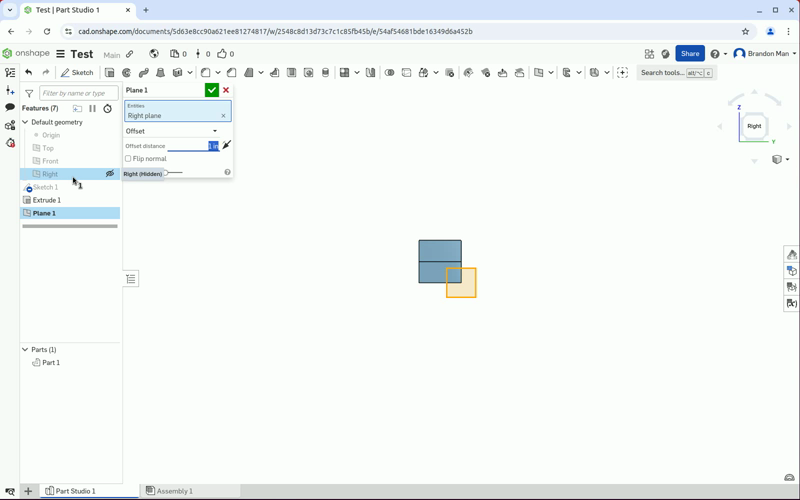
text(23.108)
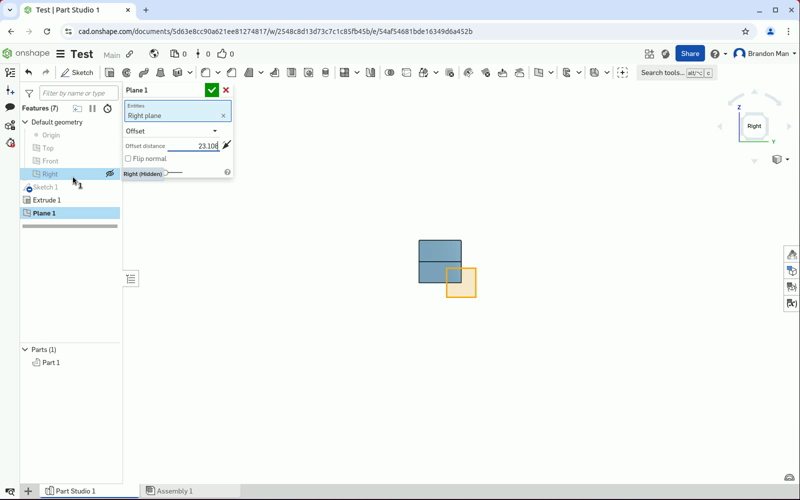
key(enter, 2)
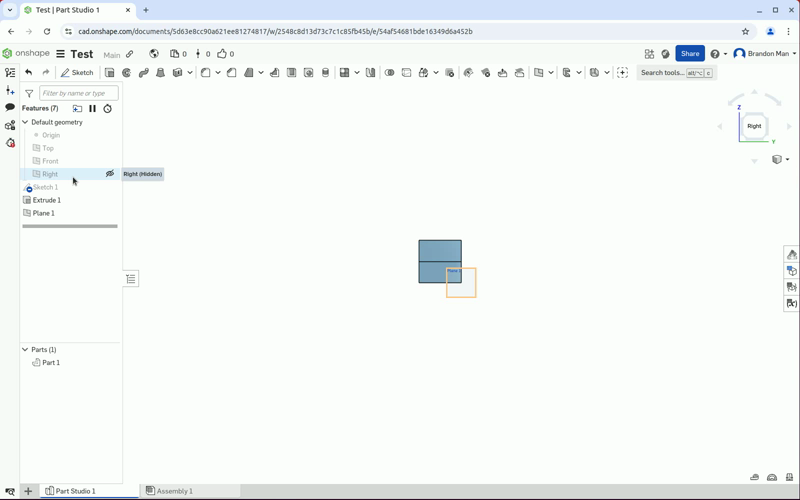
key(shift+s)
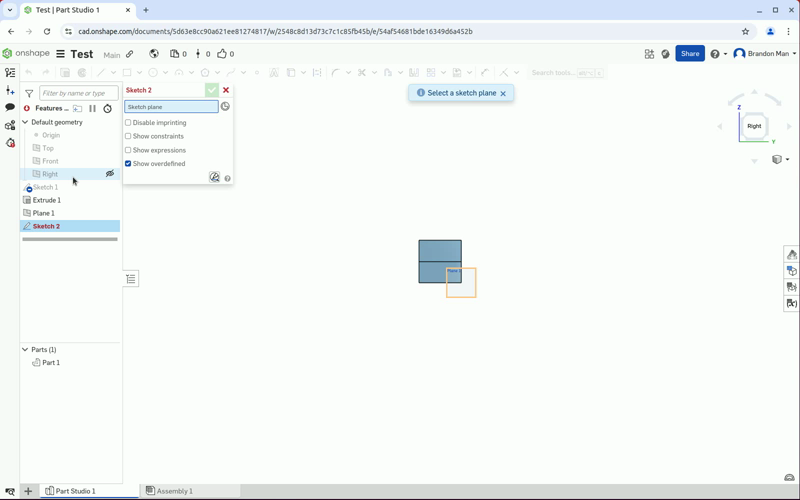
mouse_move(73, 215)
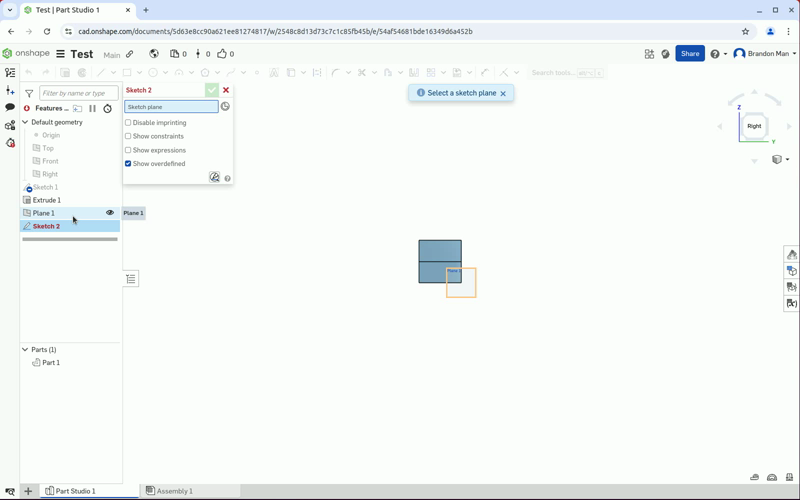
click(73, 215)
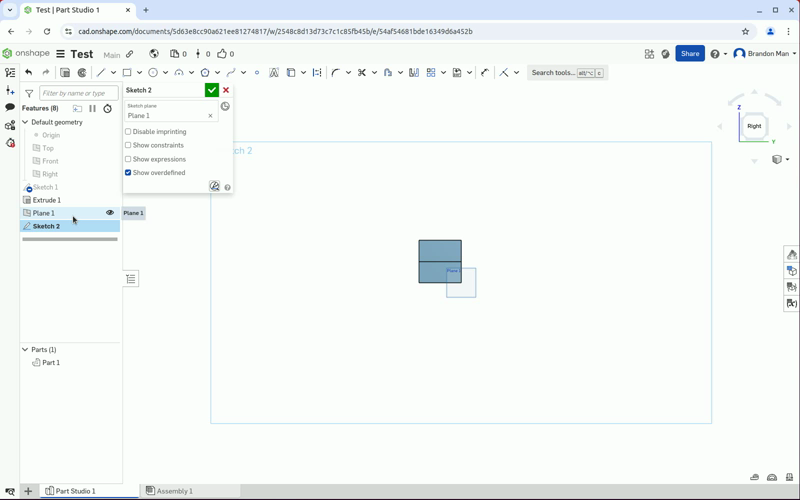
mouse_move(73, 352)
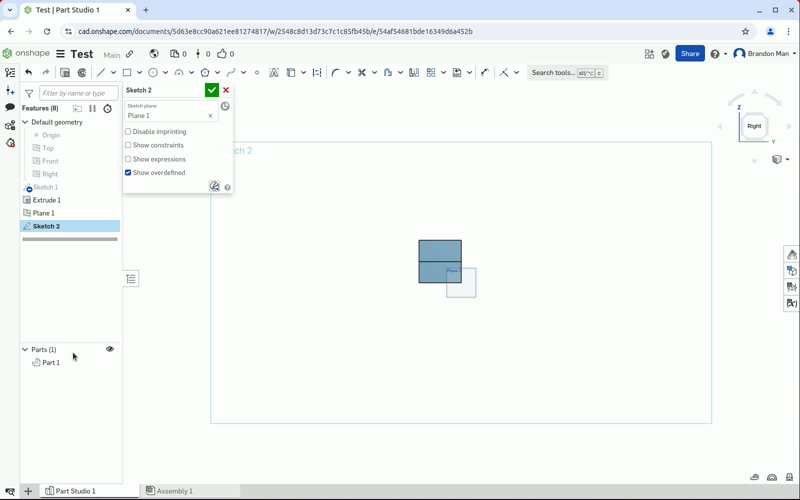
key(y)
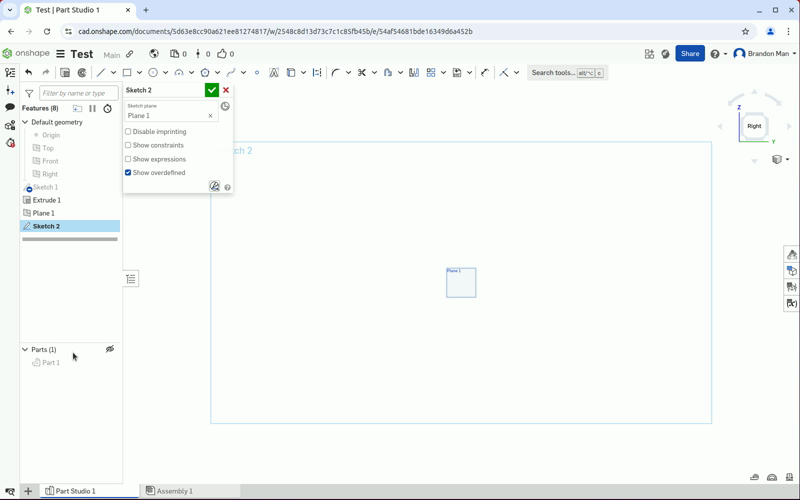
key(l)
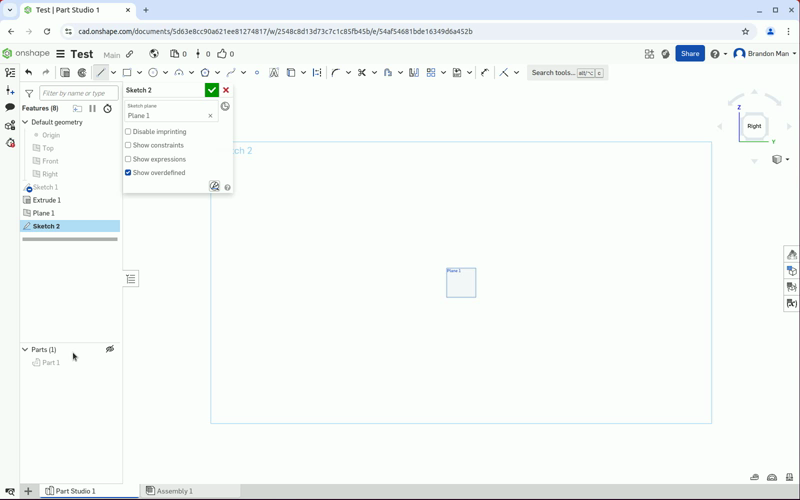
key_down(shift)
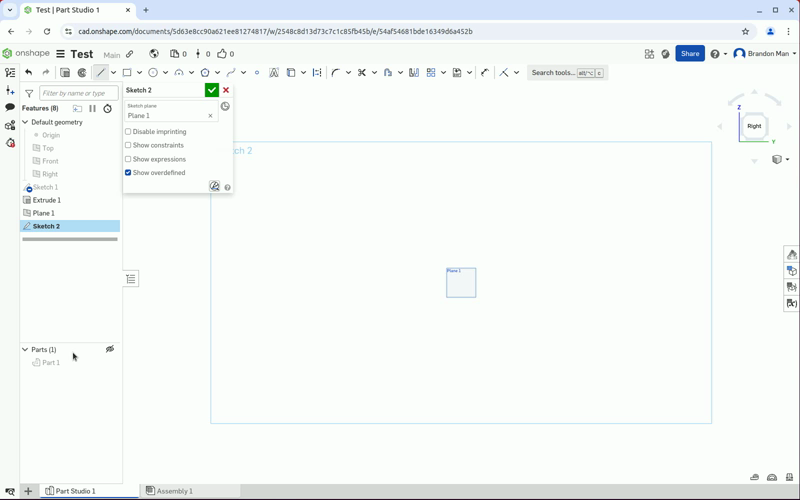
mouse_move(429, 275)
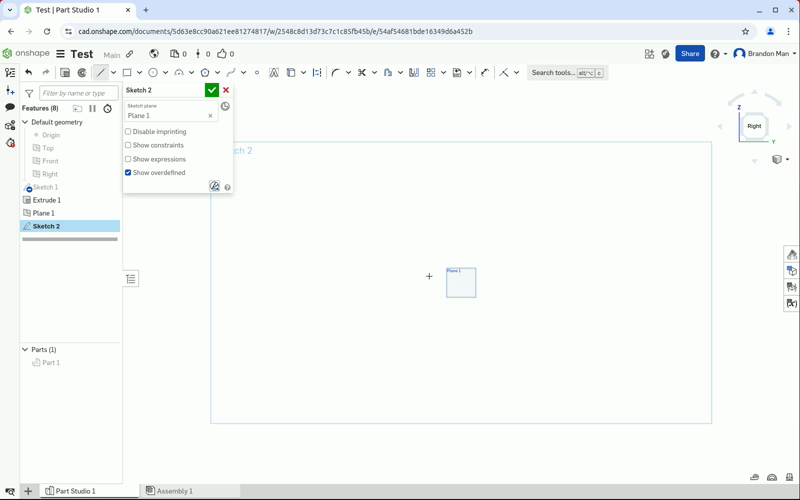
click(429, 275)
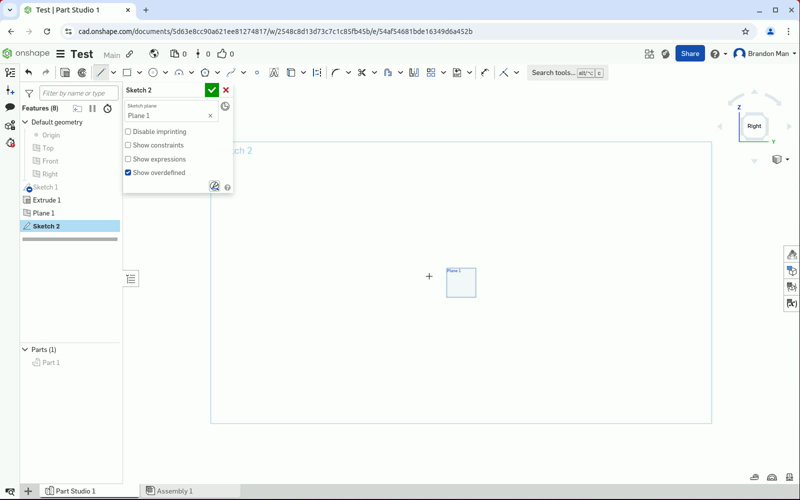
key_up(shift)
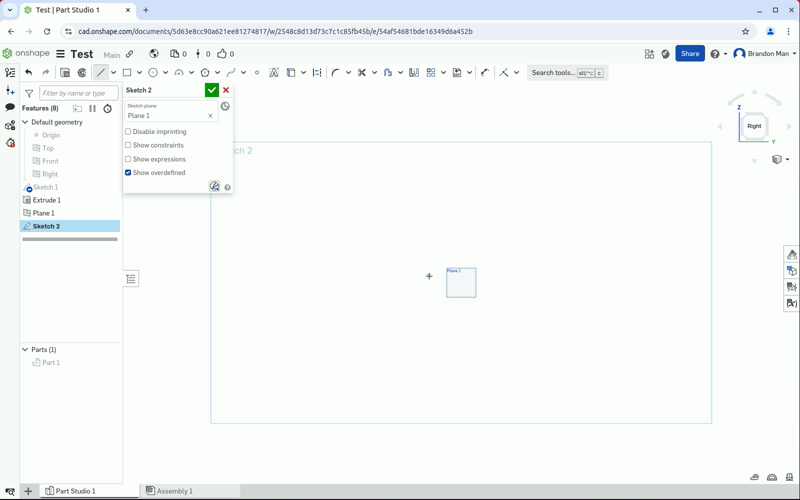
key_down(shift)
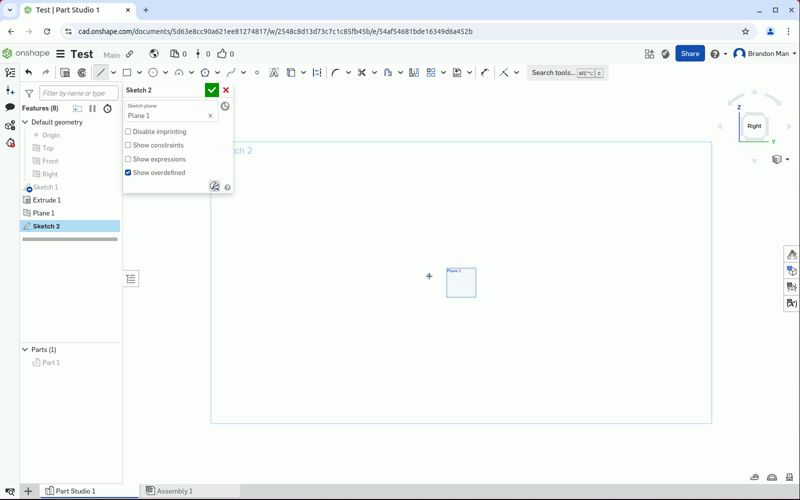
mouse_move(459, 275)
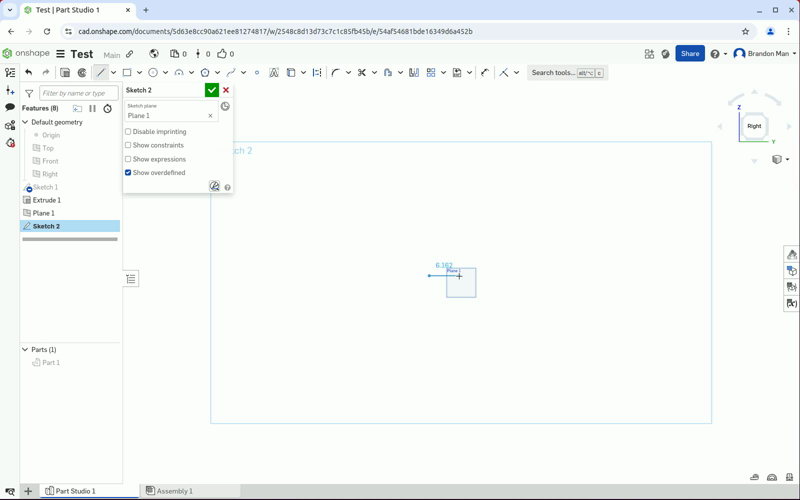
mouse_move(447, 275)
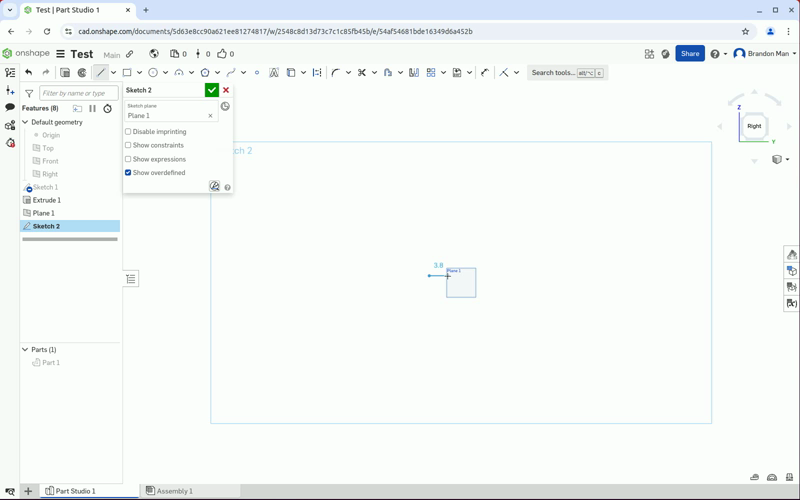
click(447, 275)
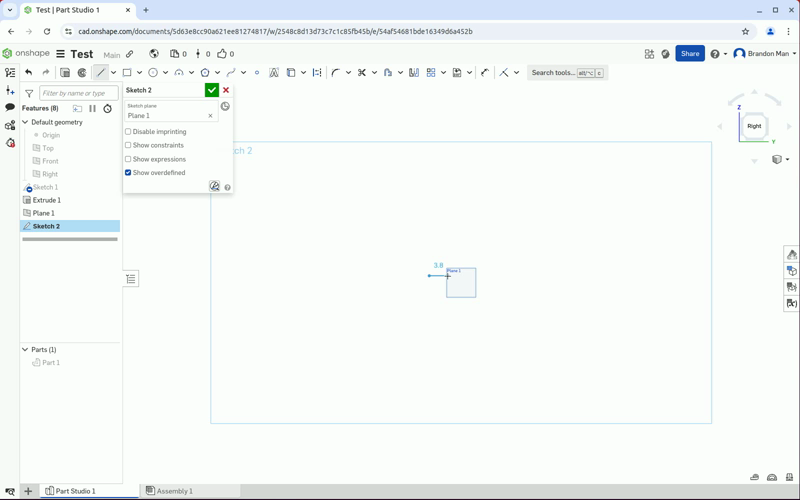
key_up(shift)
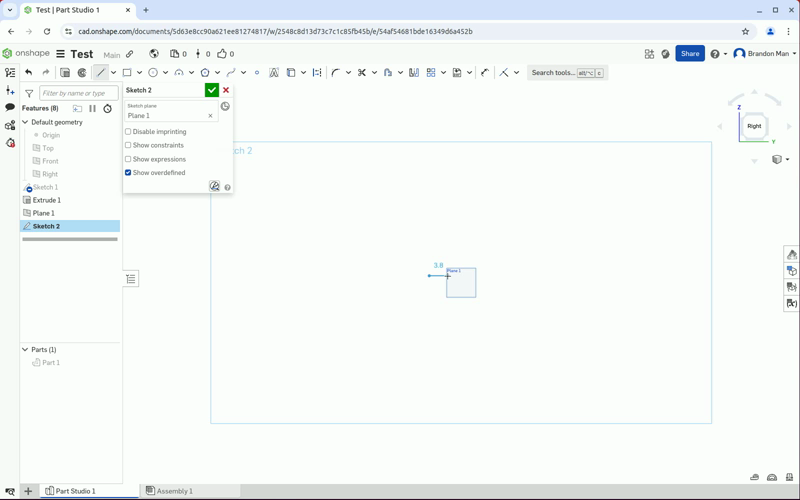
key_down(shift)
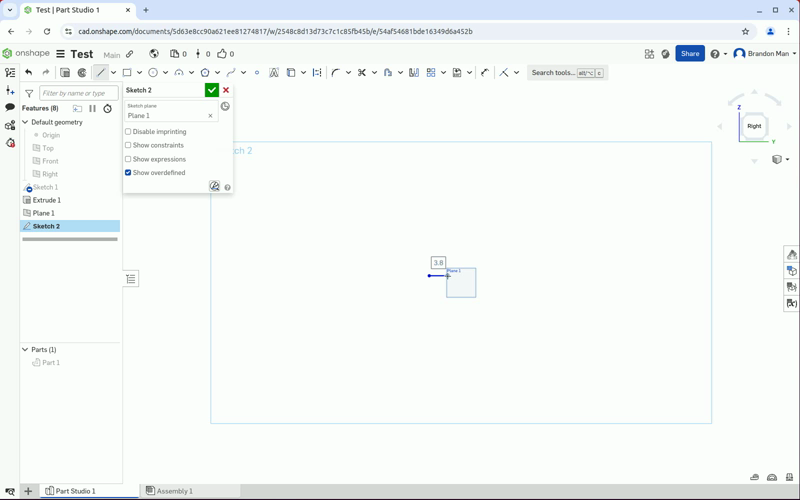
mouse_move(477, 275)
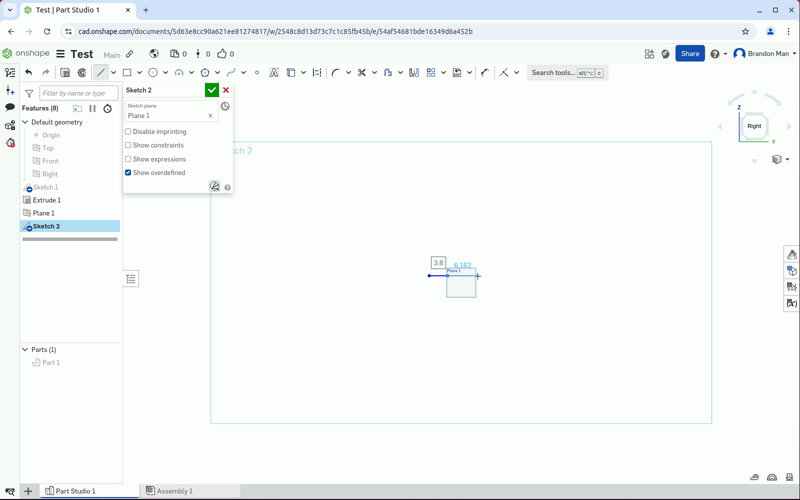
mouse_move(447, 261)
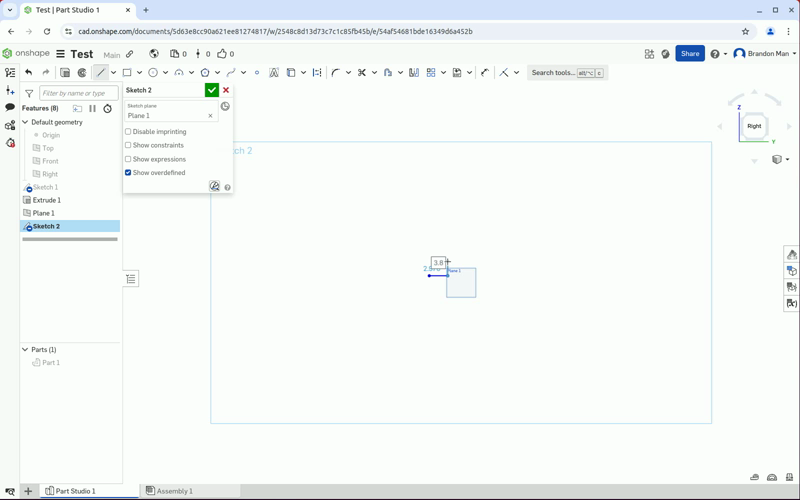
click(447, 261)
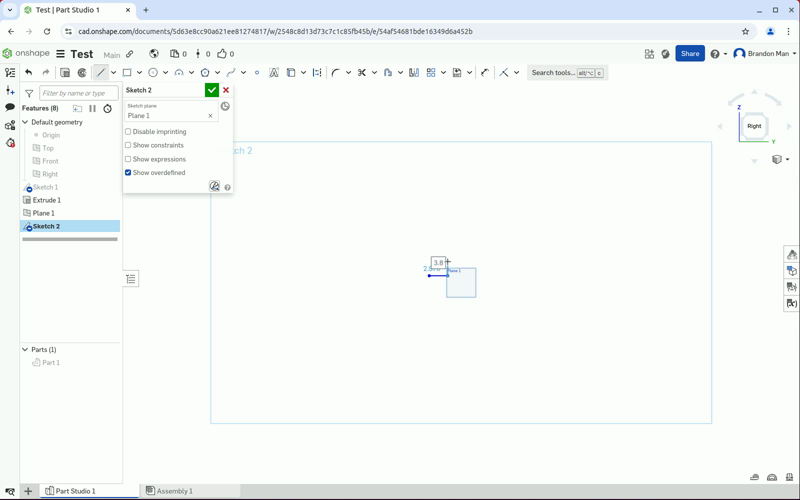
key_up(shift)
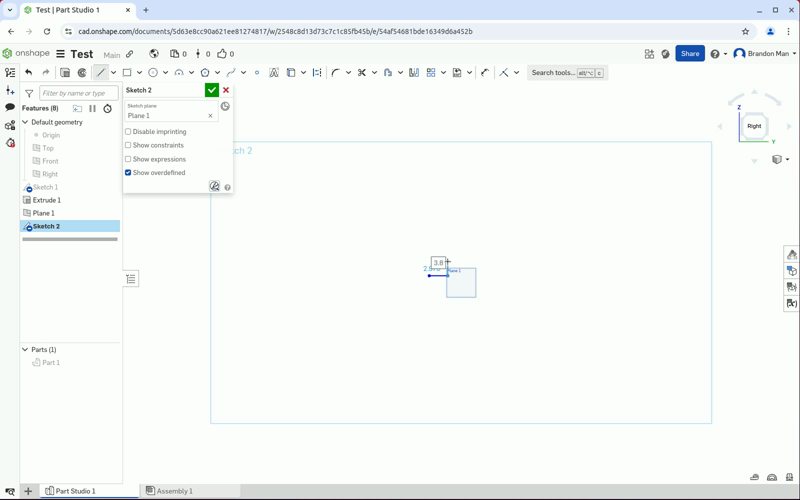
key_down(shift)
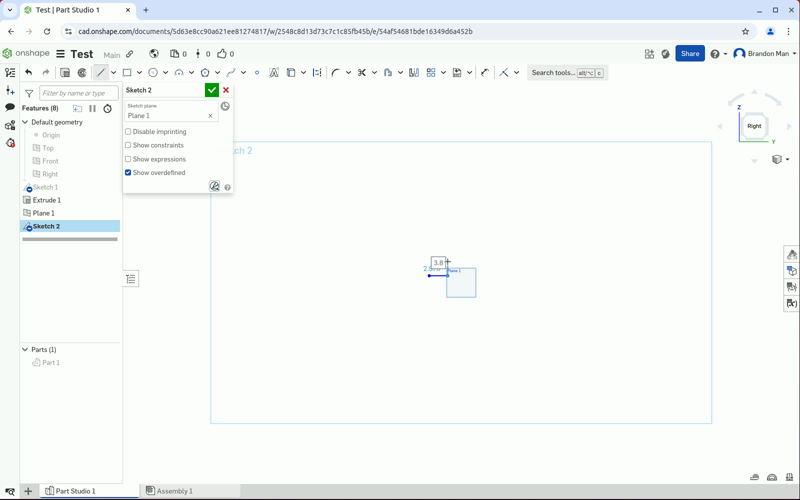
mouse_move(477, 261)
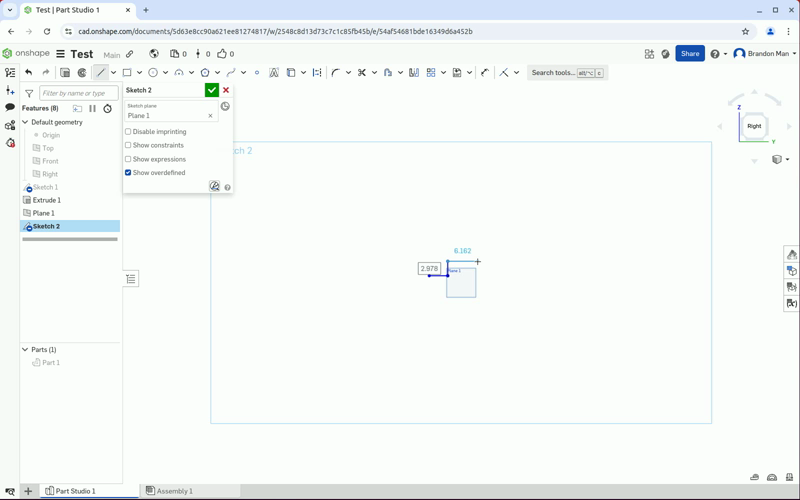
mouse_move(429, 261)
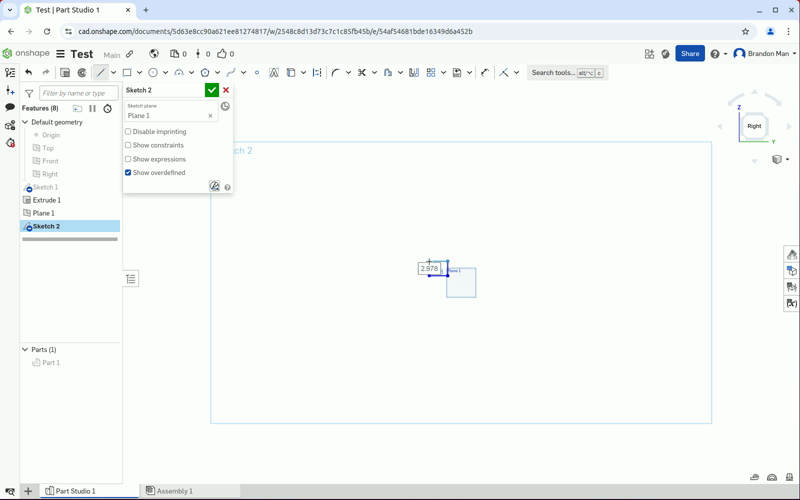
click(429, 261)
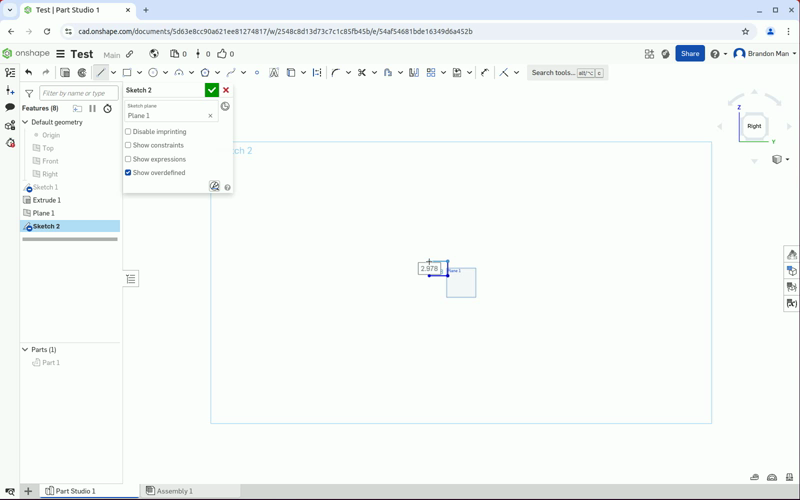
key_up(shift)
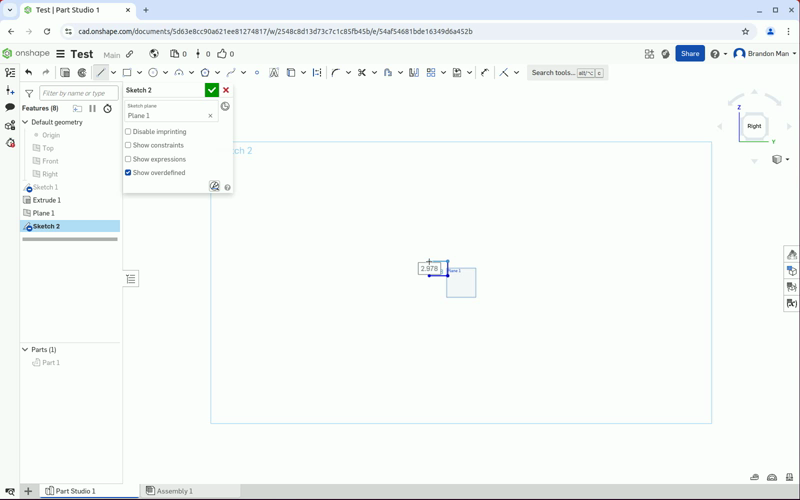
mouse_move(459, 261)
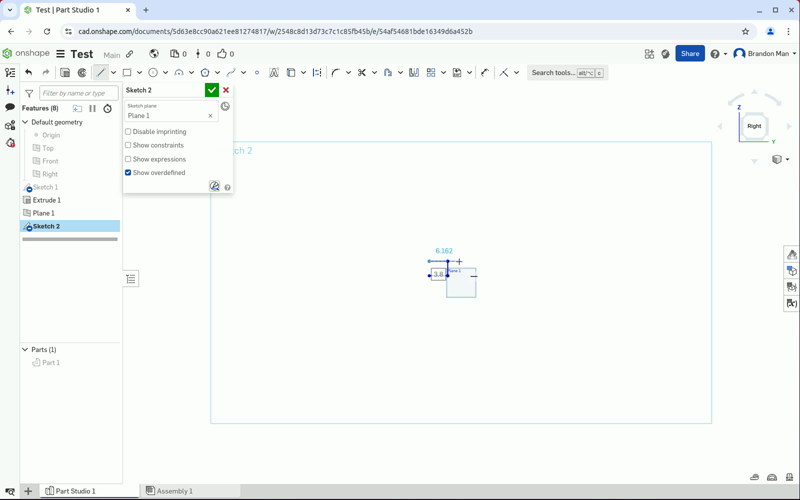
key_down(shift)
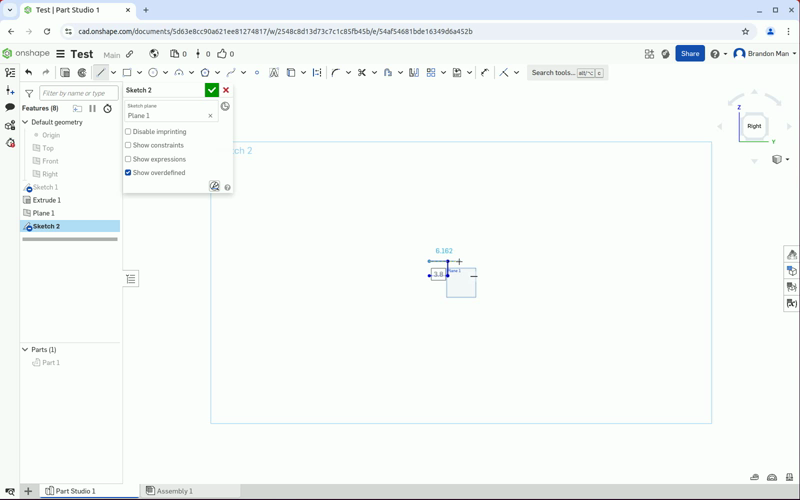
mouse_move(429, 275)
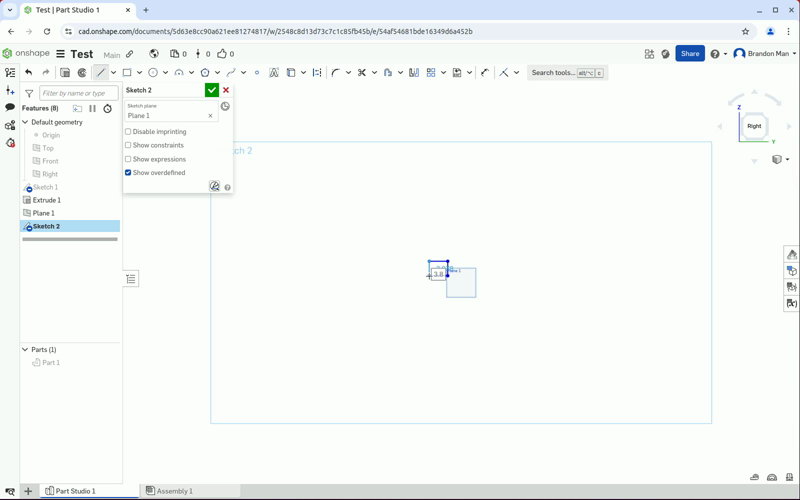
key_up(shift)
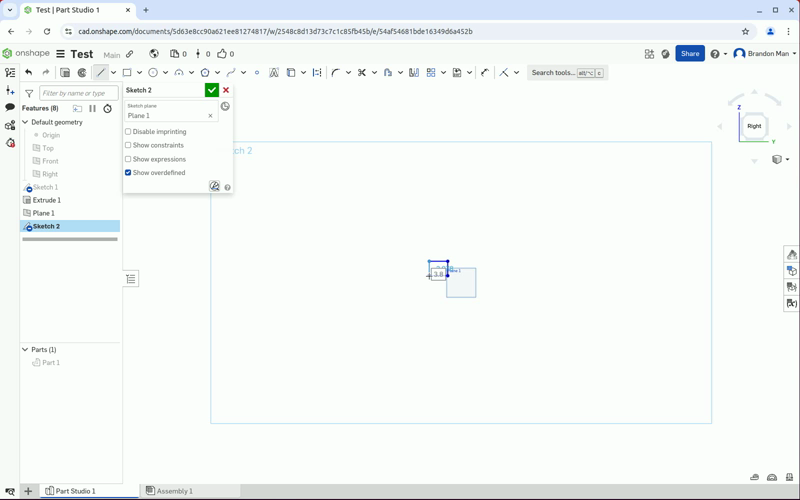
click(429, 275)
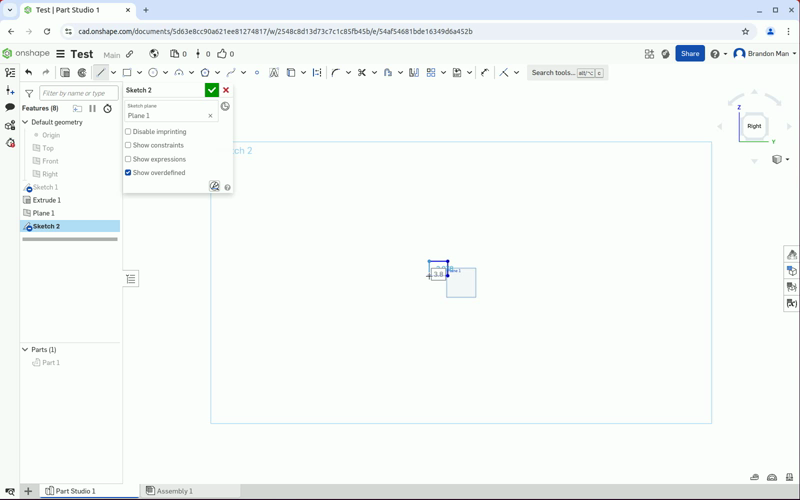
key(esc)
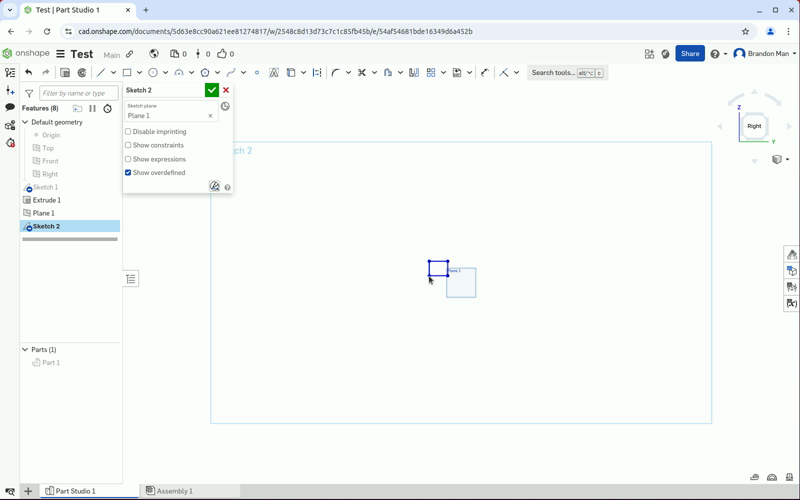
mouse_move(445, 271)
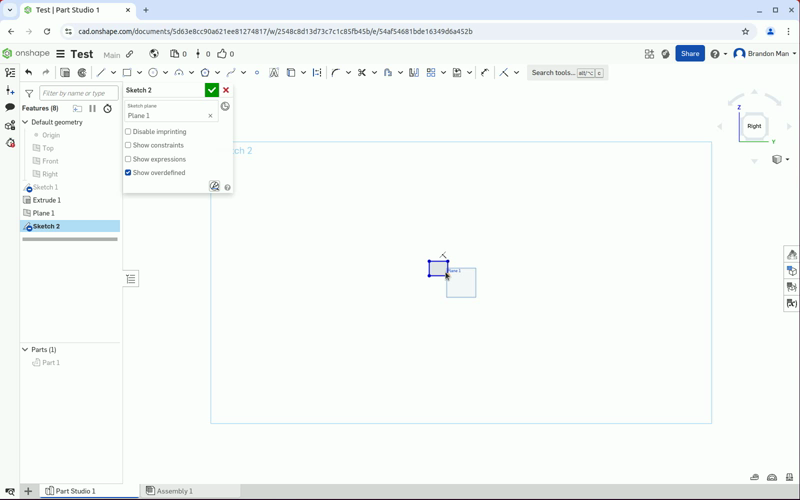
scroll(6)
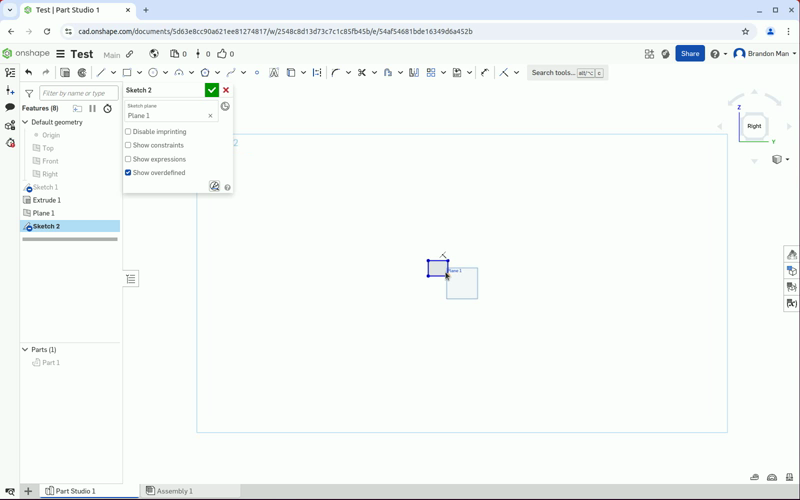
scroll(6)
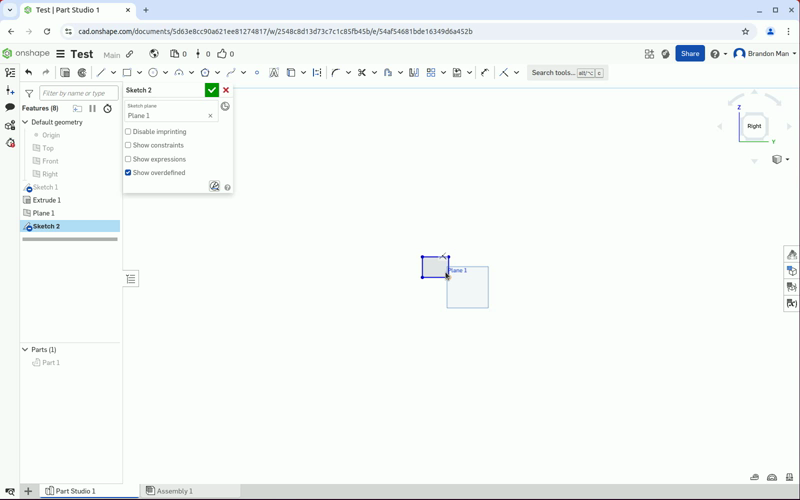
scroll(6)
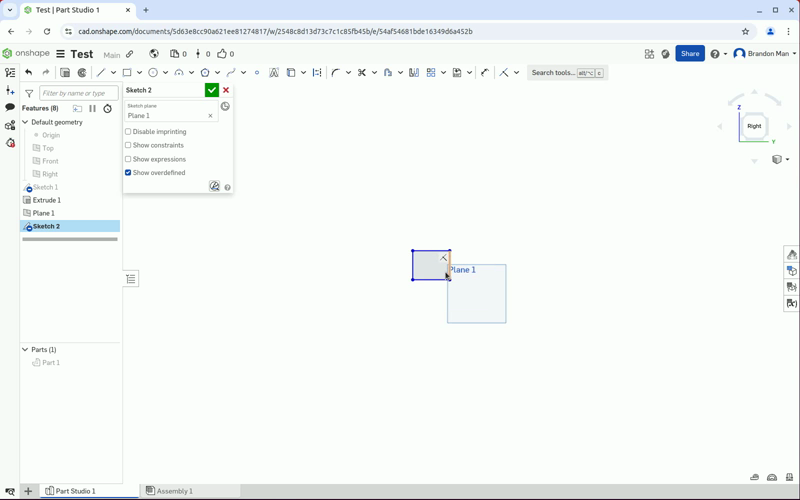
scroll(6)
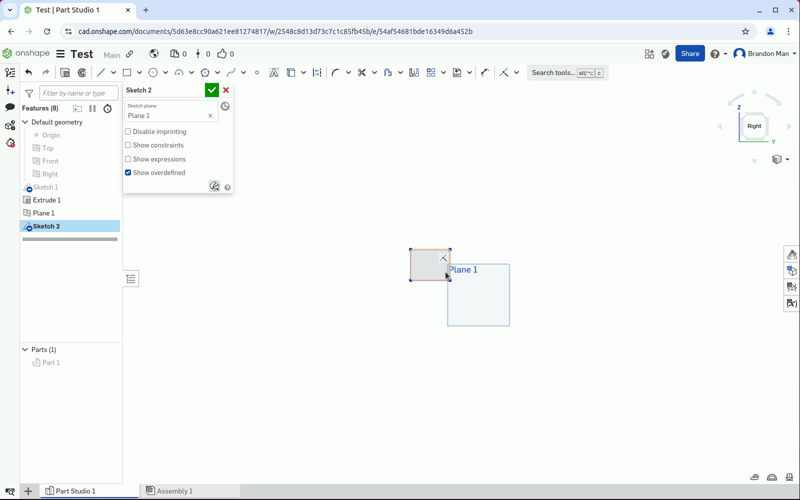
scroll(6)
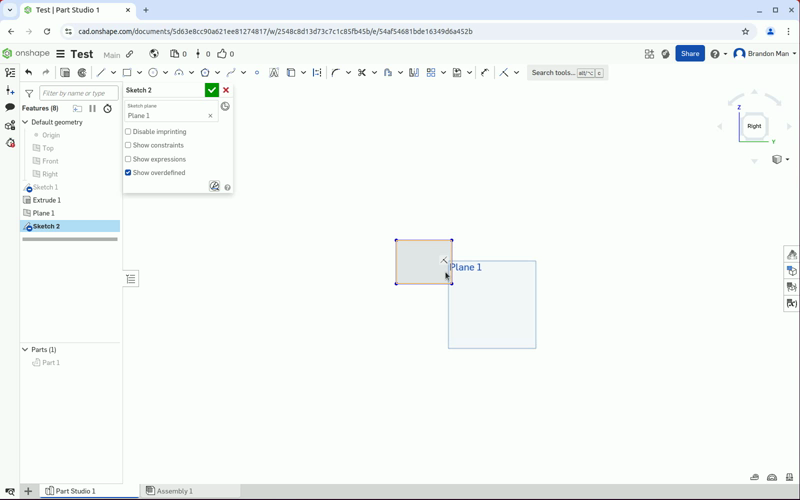
scroll(6)
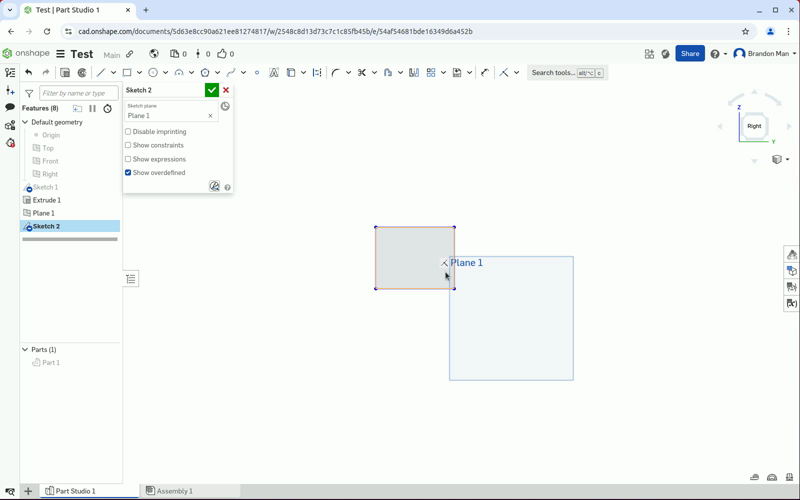
scroll(6)
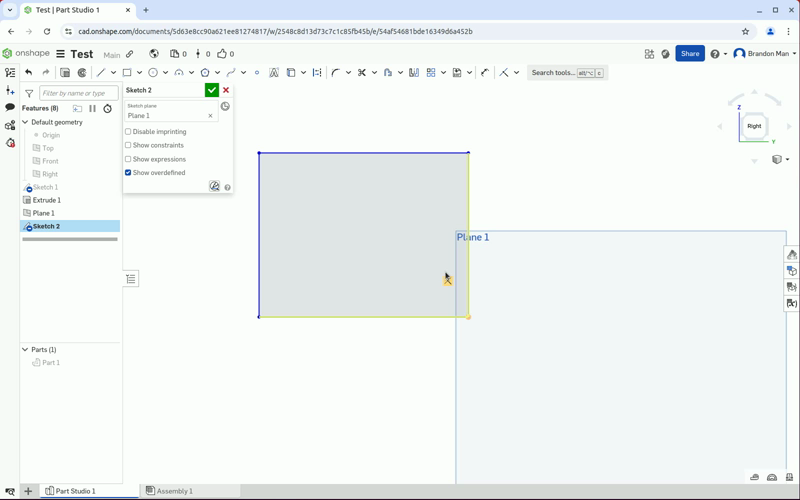
click(445, 271)
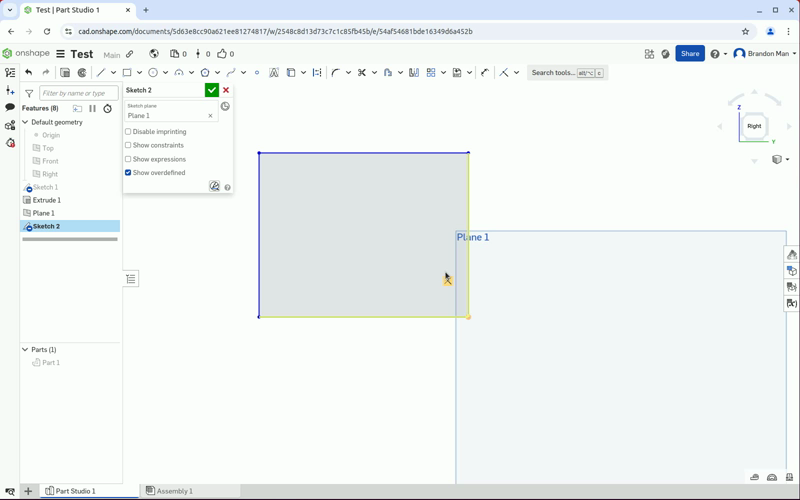
scroll(-6)
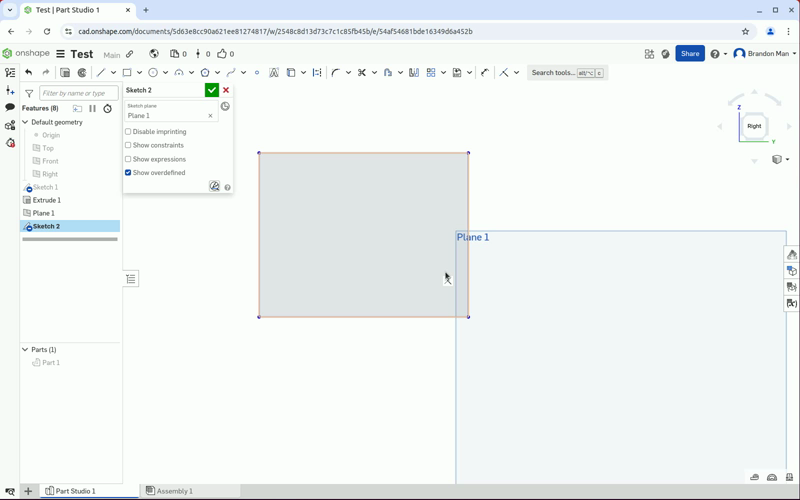
scroll(-6)
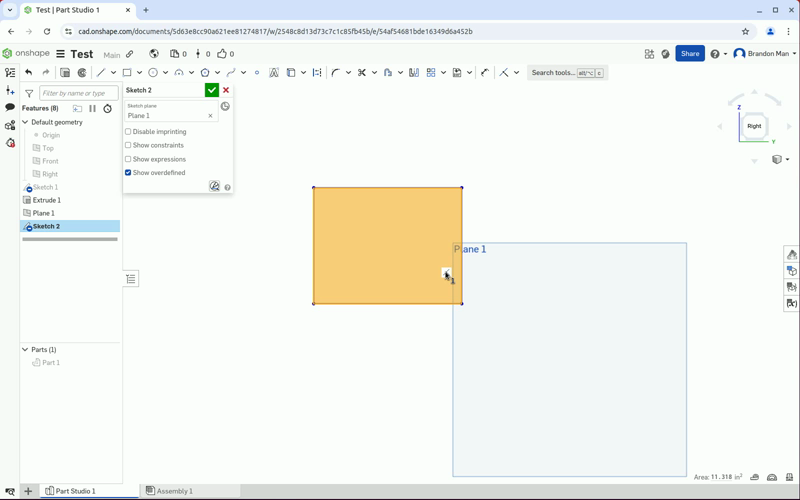
scroll(-6)
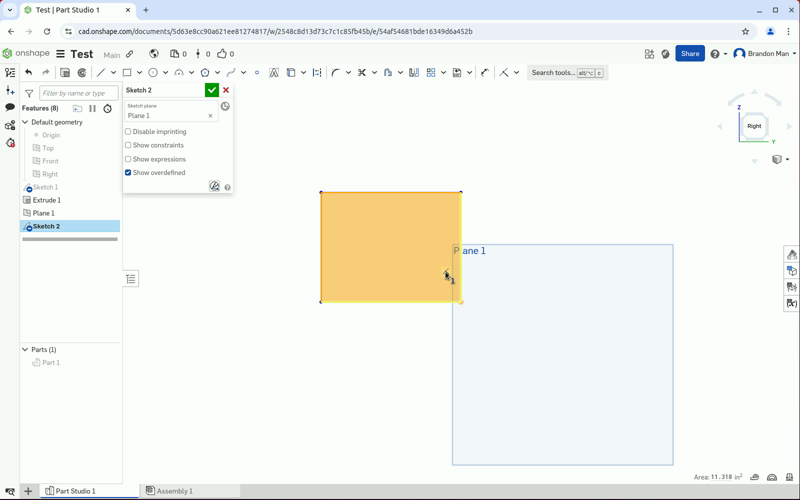
scroll(-6)
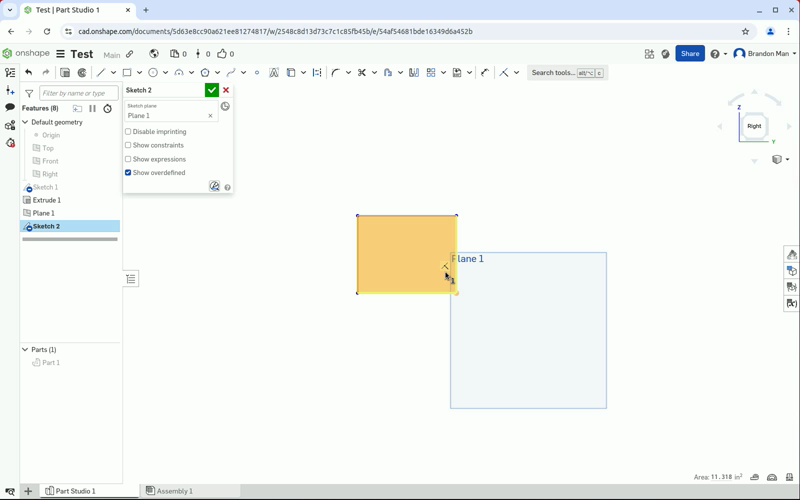
scroll(-6)
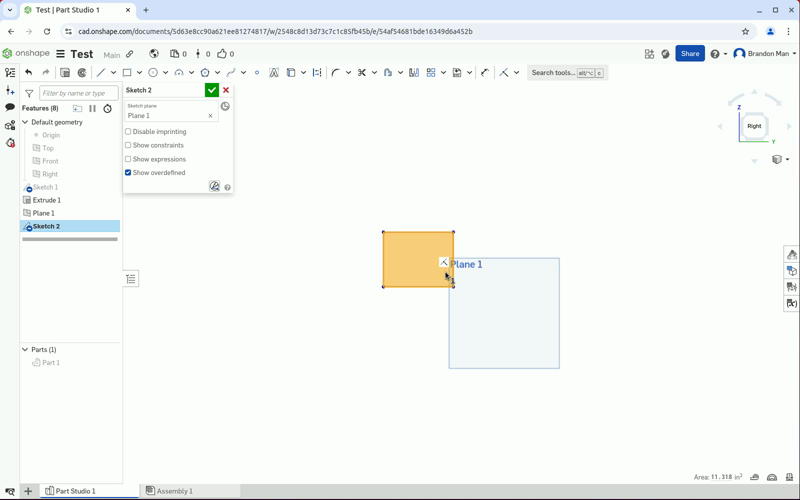
scroll(-6)
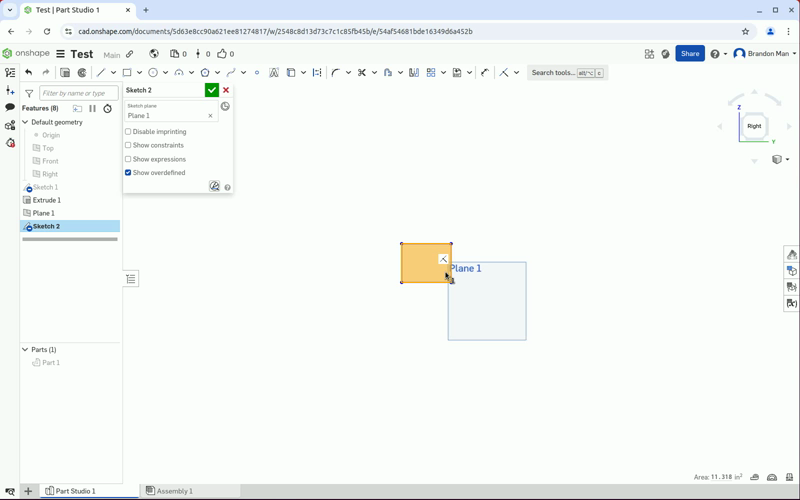
scroll(-6)
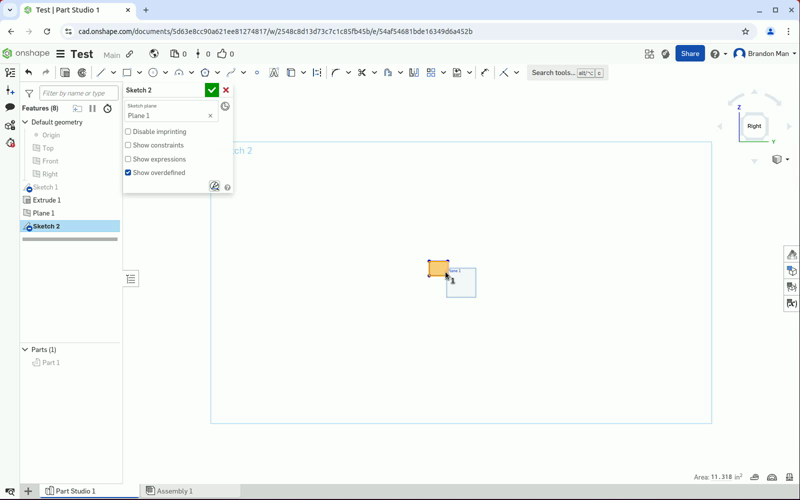
mouse_move(73, 352)
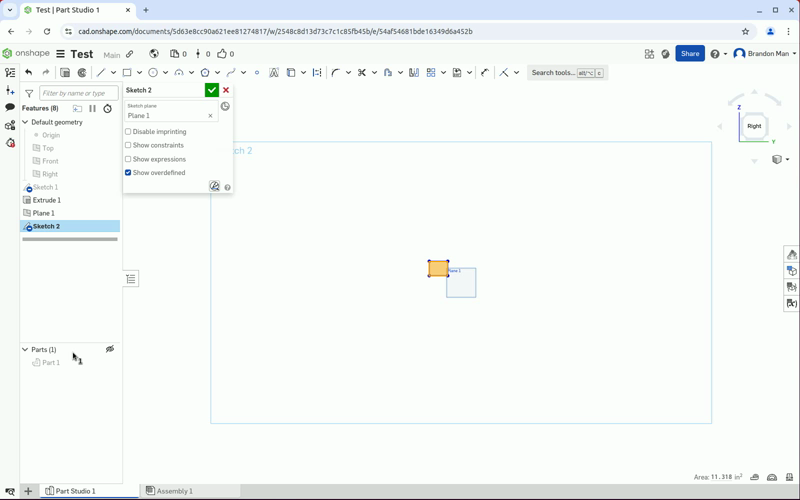
key(shift+y)
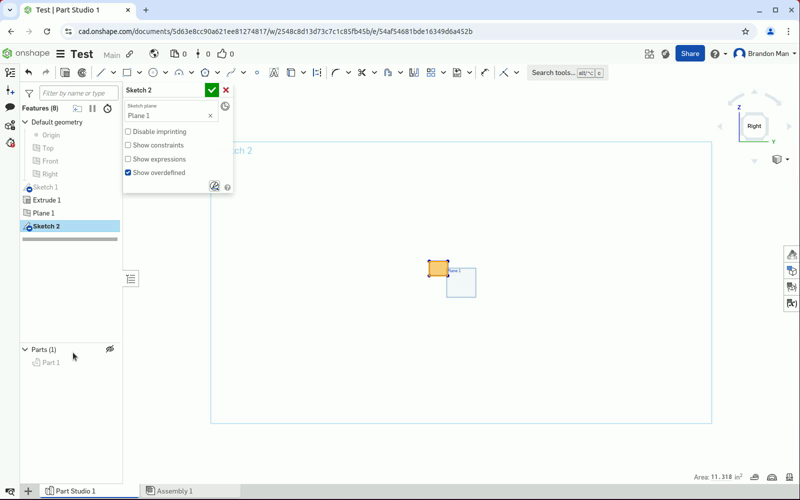
key(shift+e)
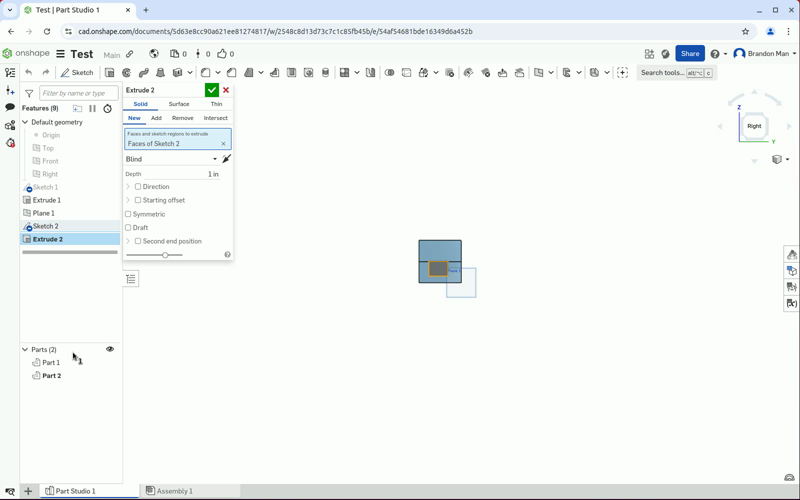
mouse_move(143, 106)
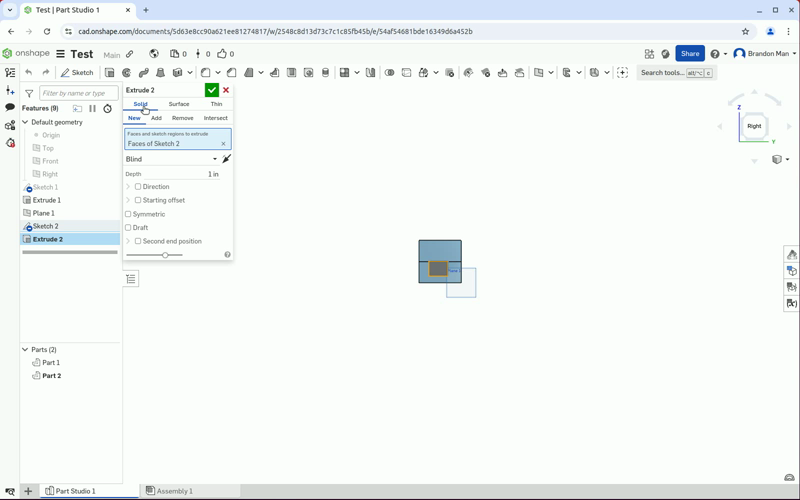
click(143, 106)
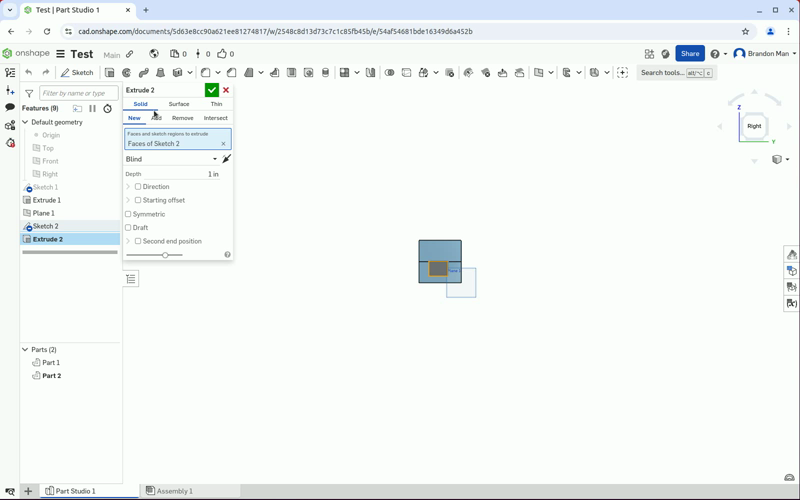
mouse_move(186, 120)
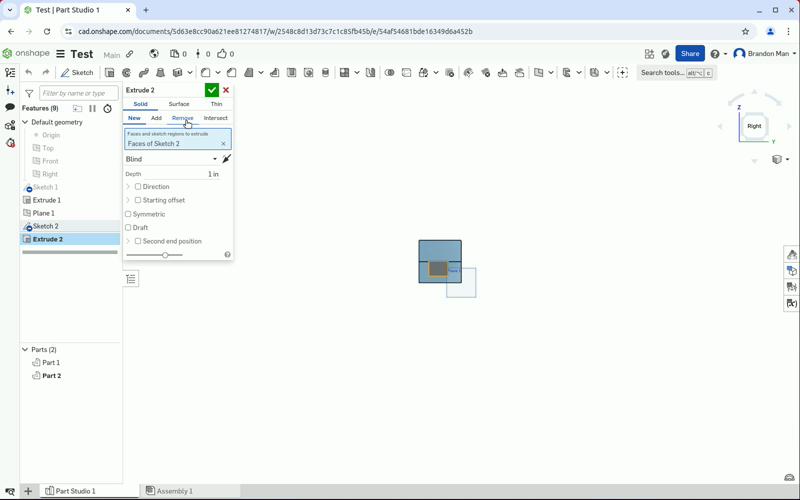
click(186, 120)
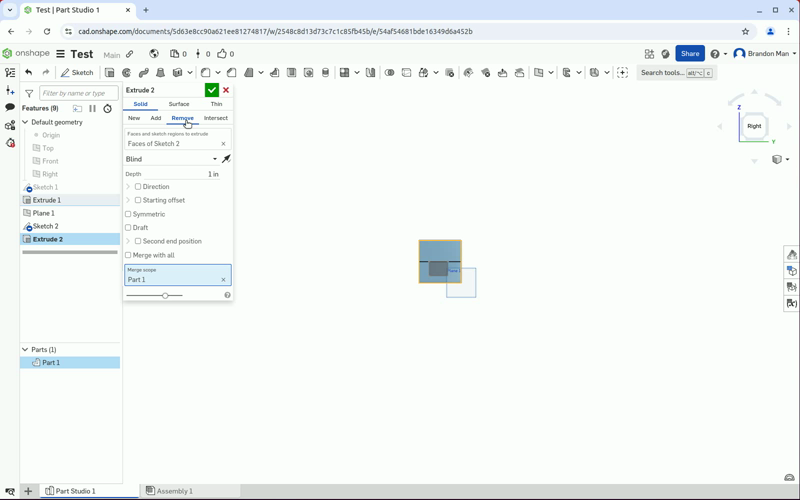
key(tab, 4)
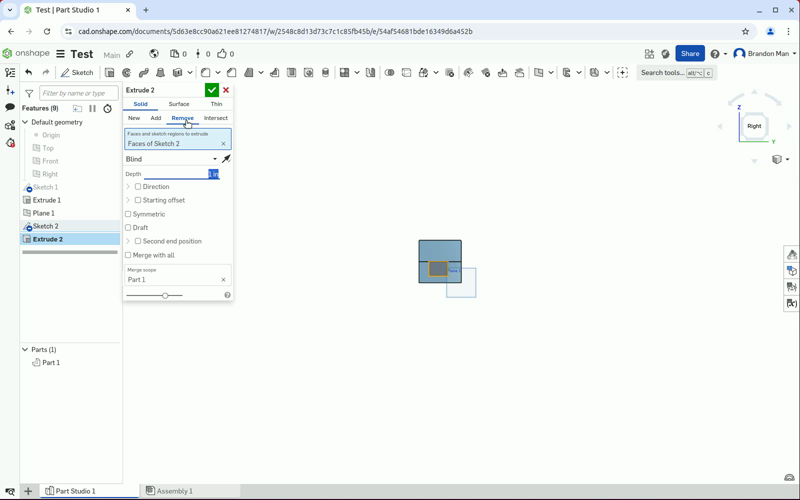
text(2.889)
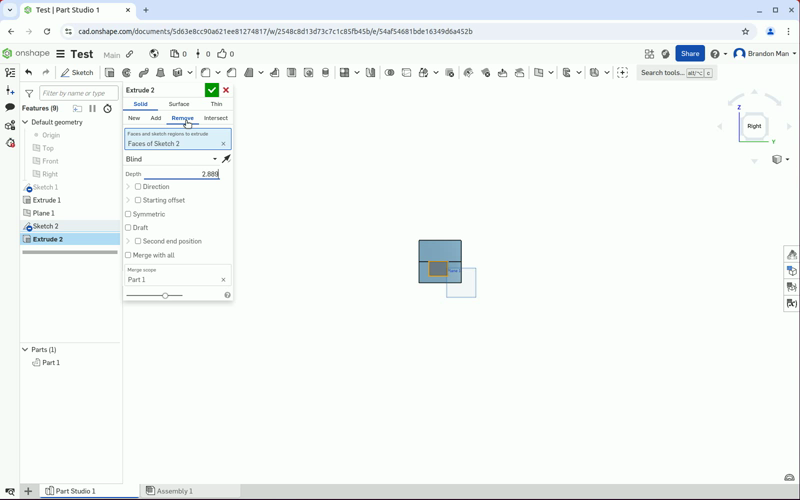
key(tab, 6)
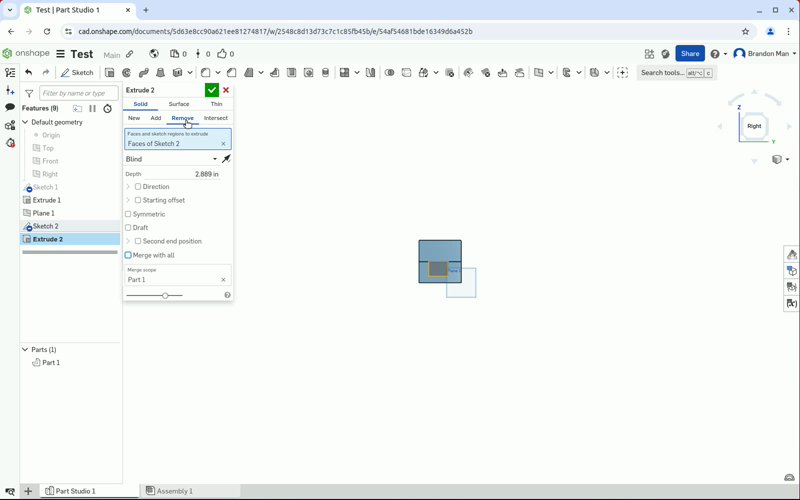
key(space)
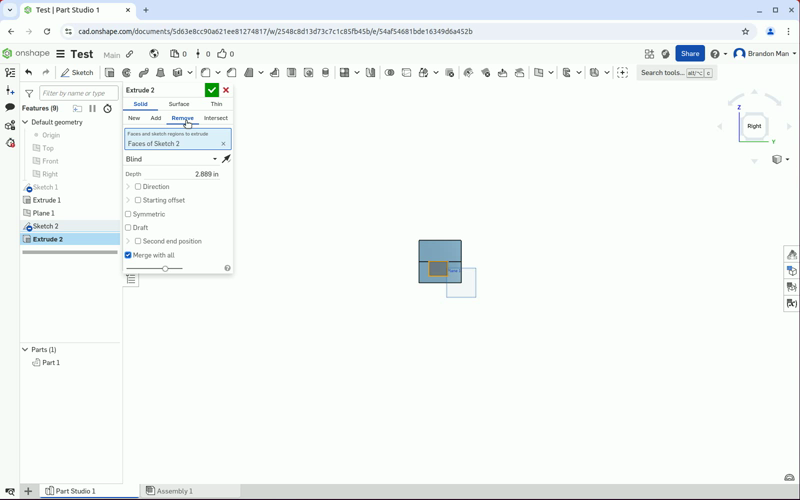
key(enter)
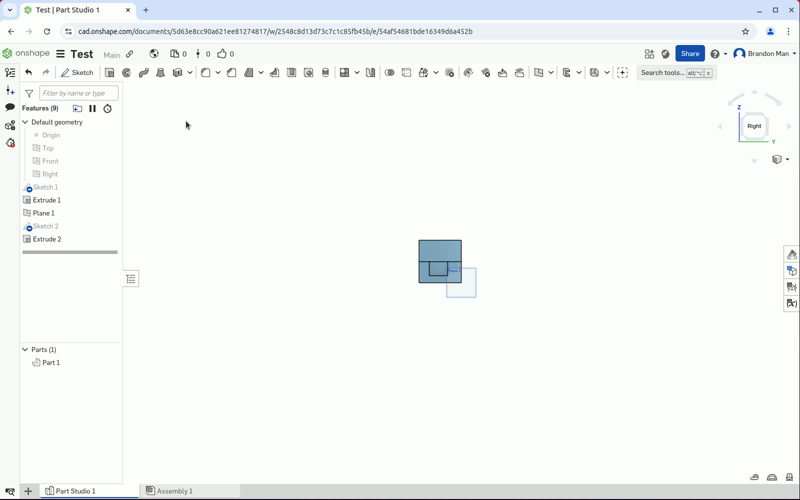
key(shift+h)
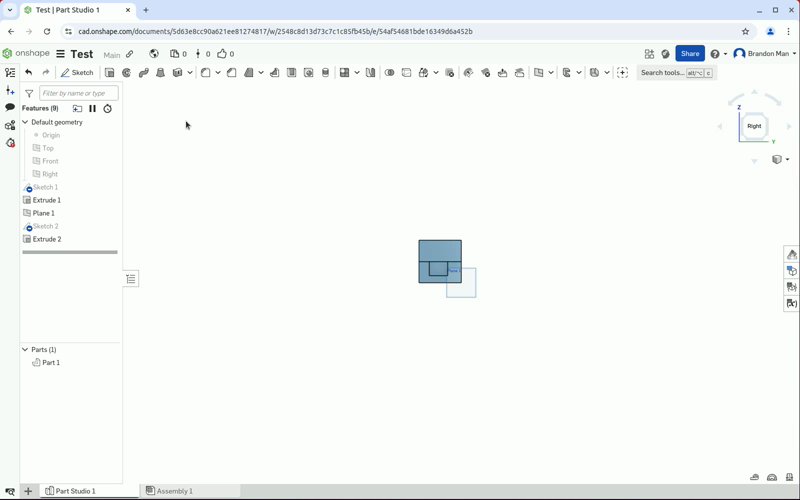
key(shift+h)
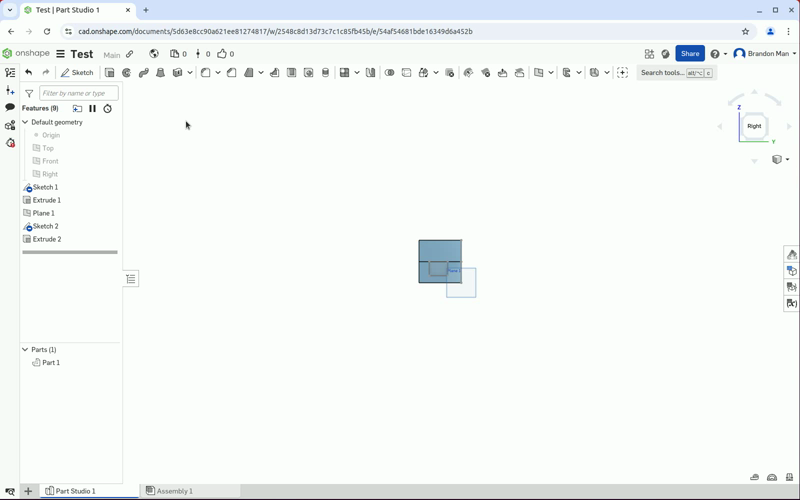
key(shift+7)
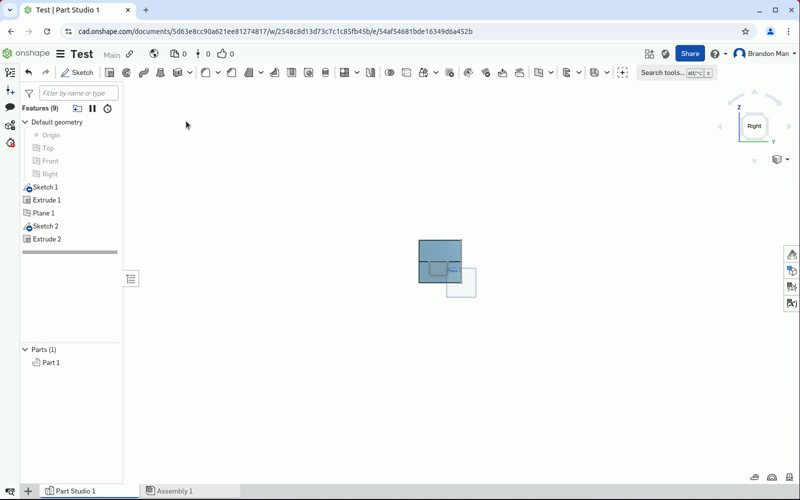
key(right, 2)
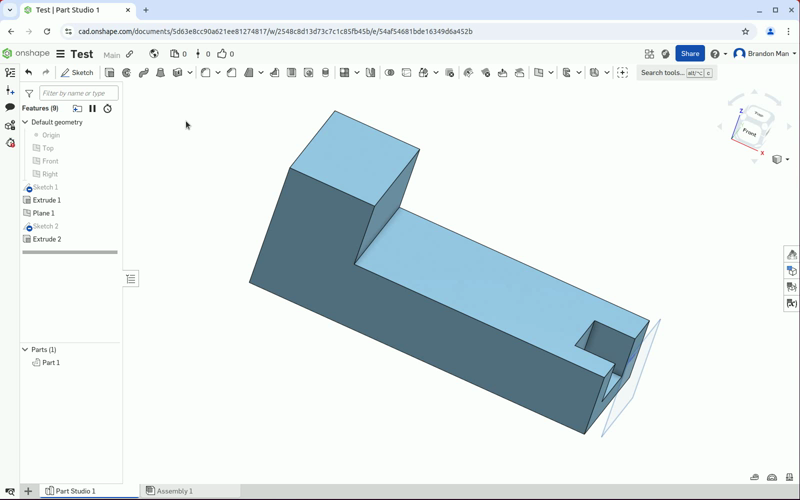
key(down, 2)
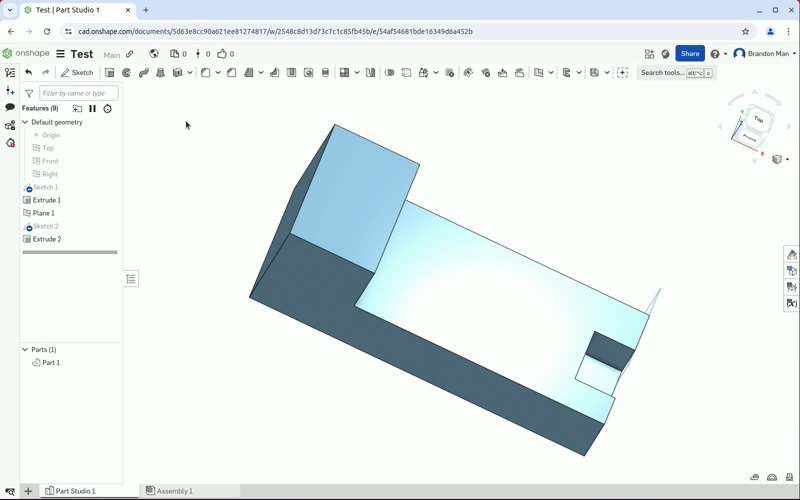
key(up, 2)
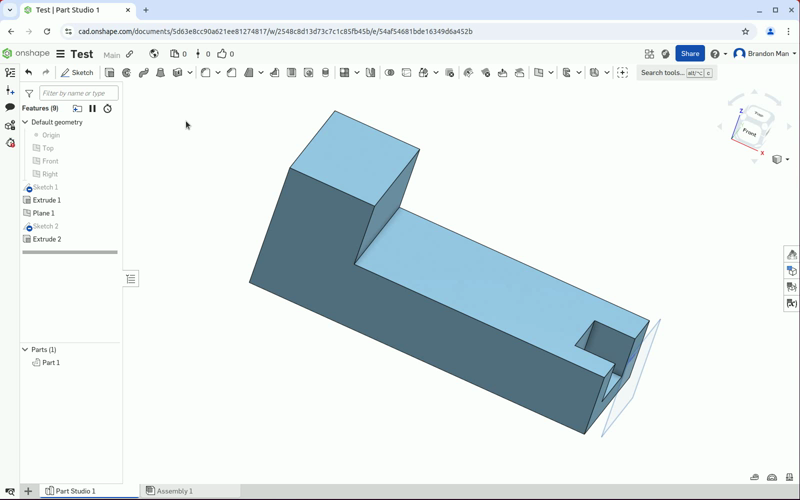
key(left, 2)
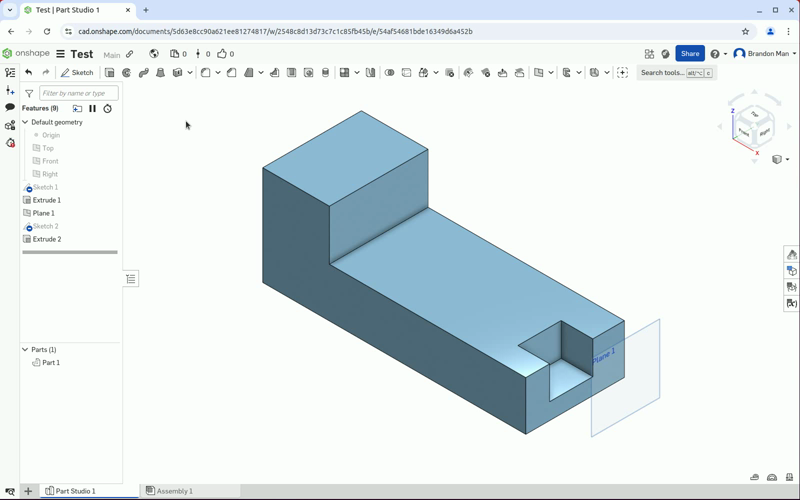
mouse_move(73, 189)
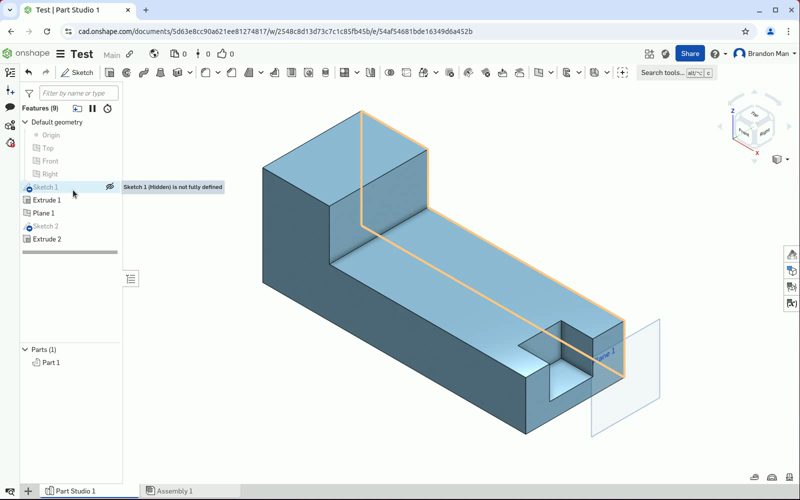
click(73, 189)